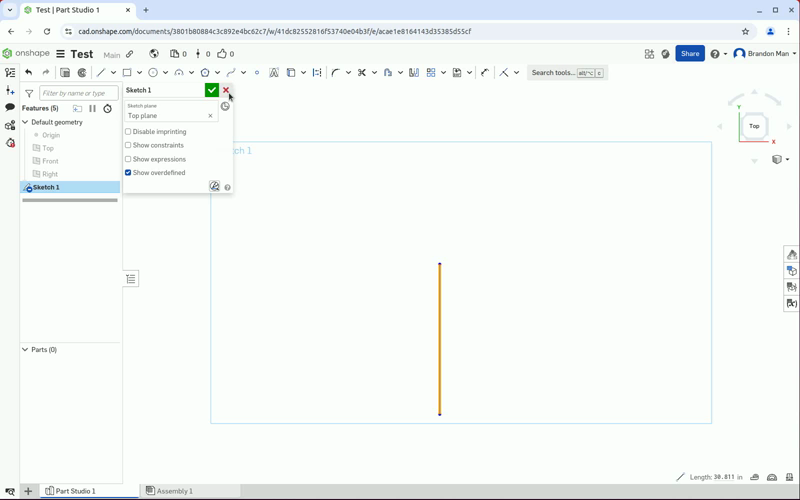
key(shift+h)
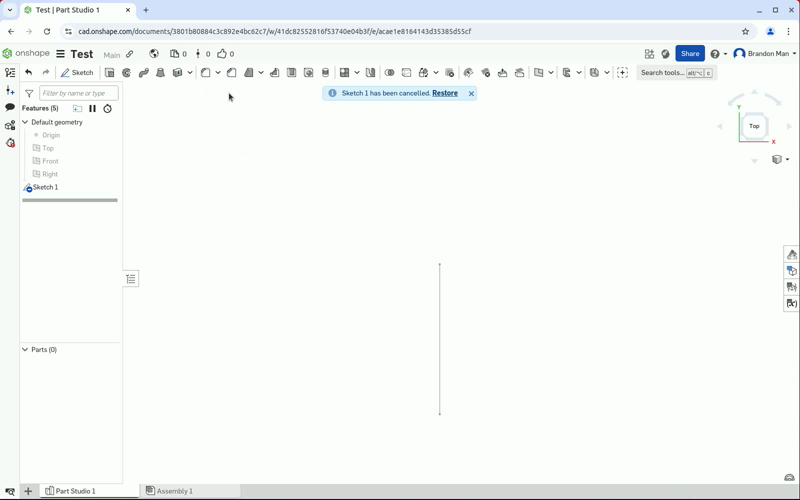
key(shift+s)
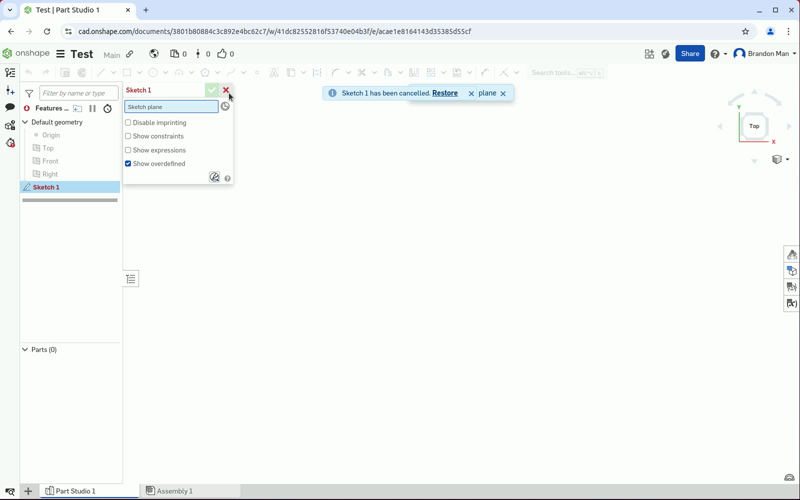
mouse_move(73, 150)
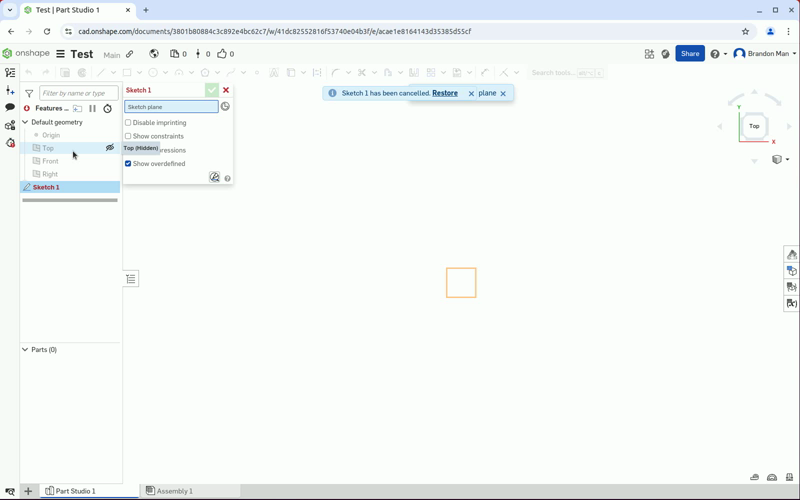
click(73, 150)
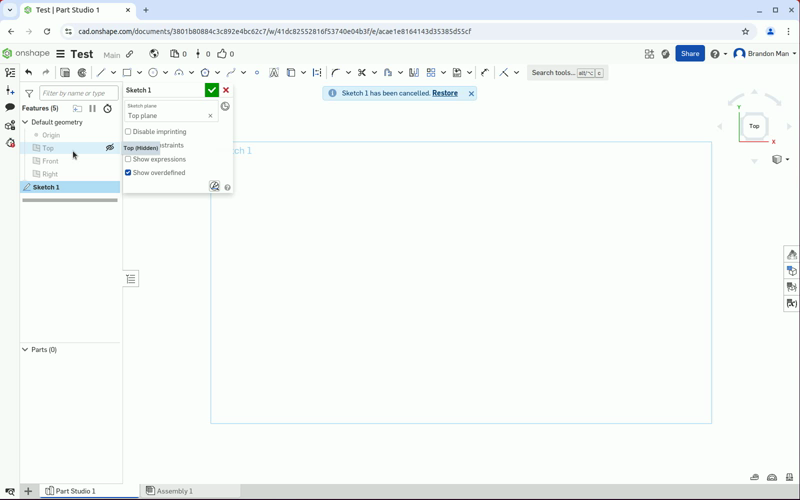
mouse_move(73, 352)
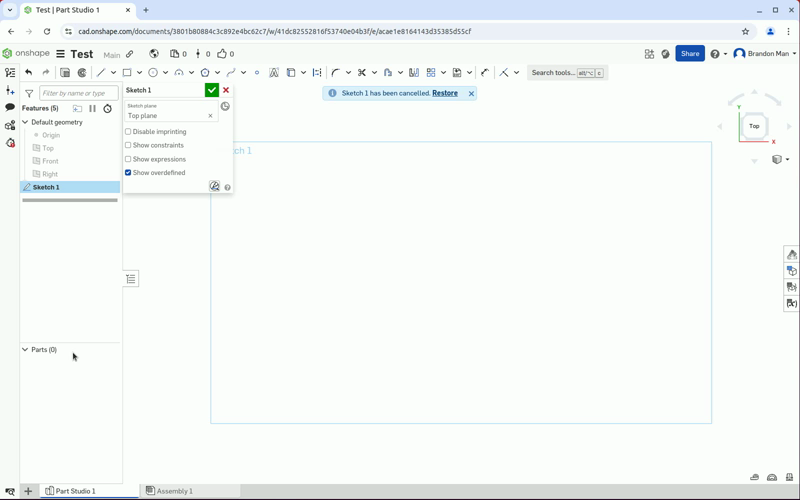
key(y)
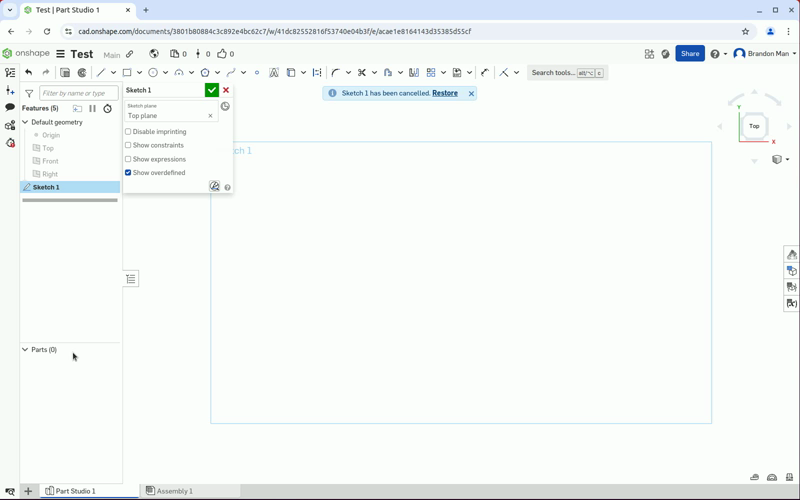
key(c)
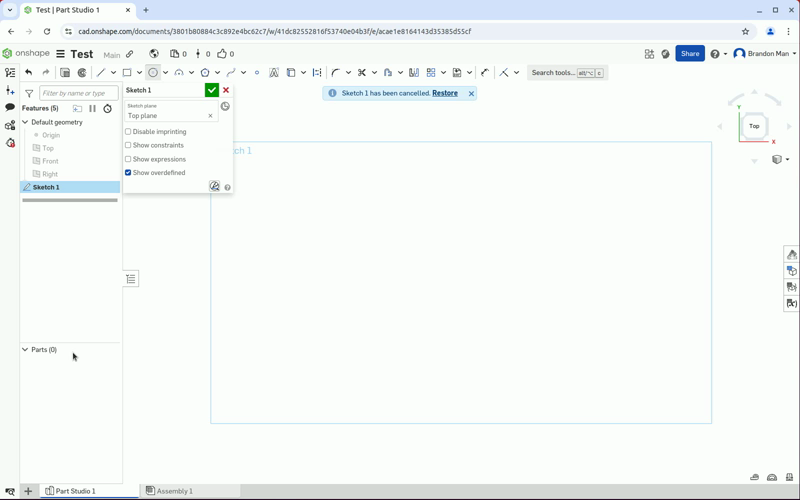
key_down(shift)
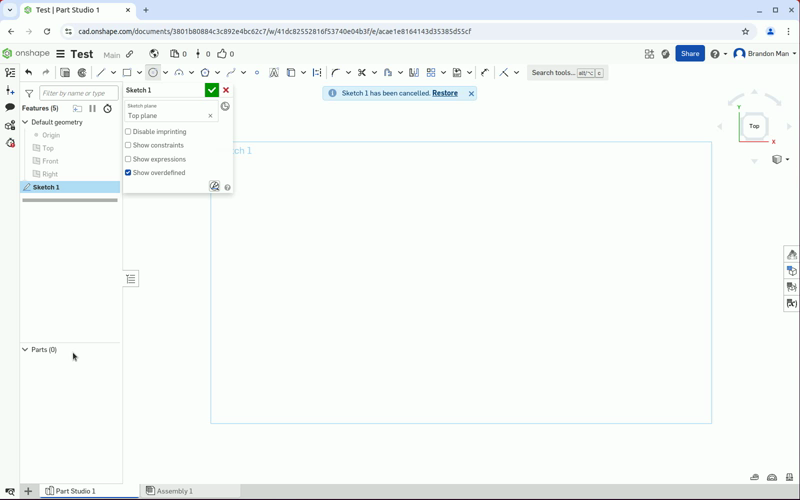
mouse_move(461, 282)
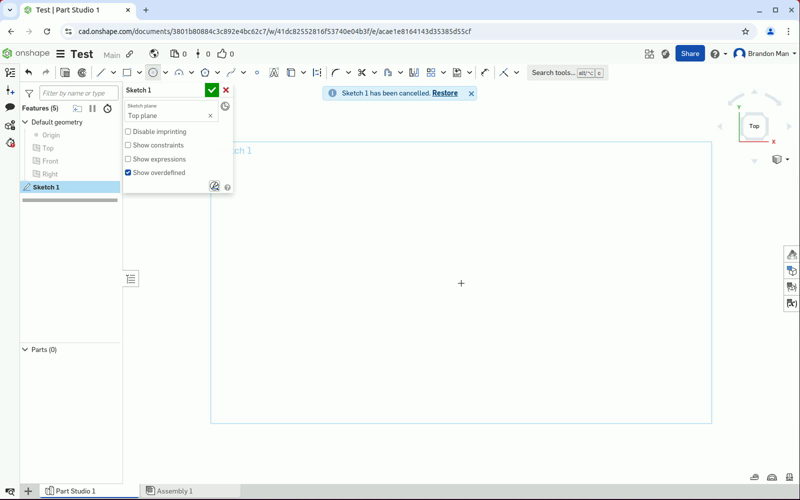
click(461, 282)
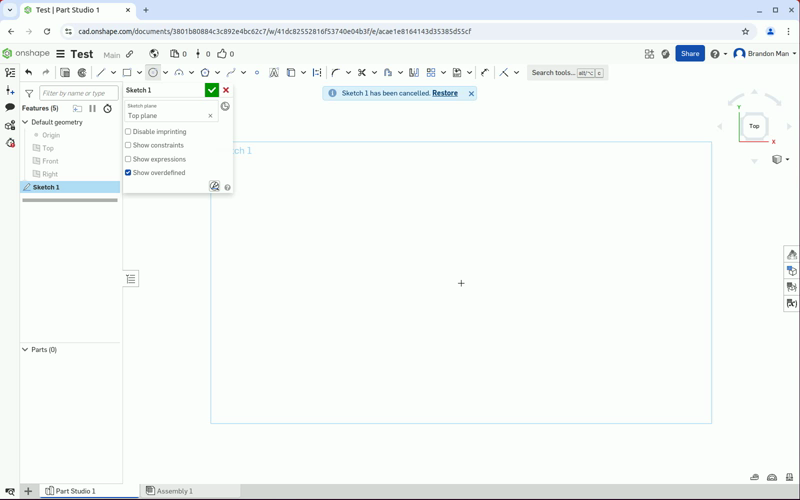
key_up(shift)
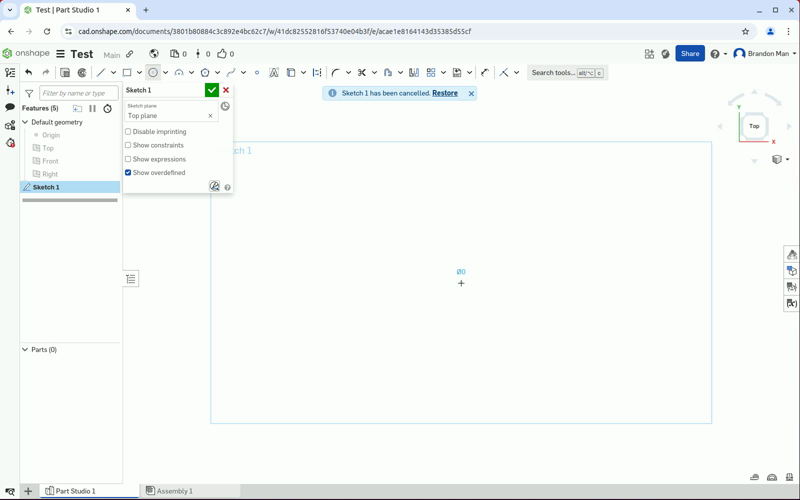
mouse_move(546, 282)
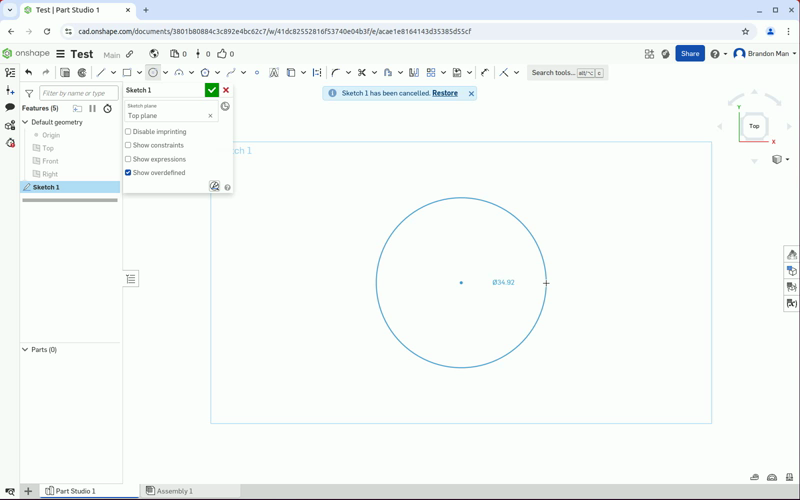
click(546, 282)
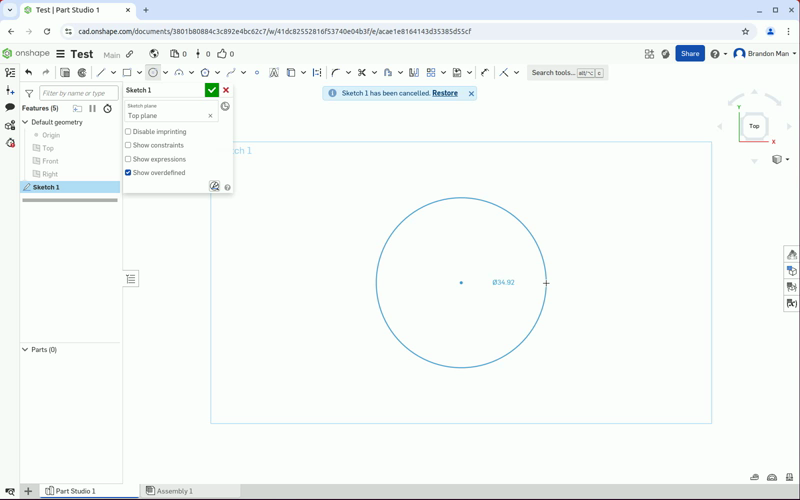
key(esc)
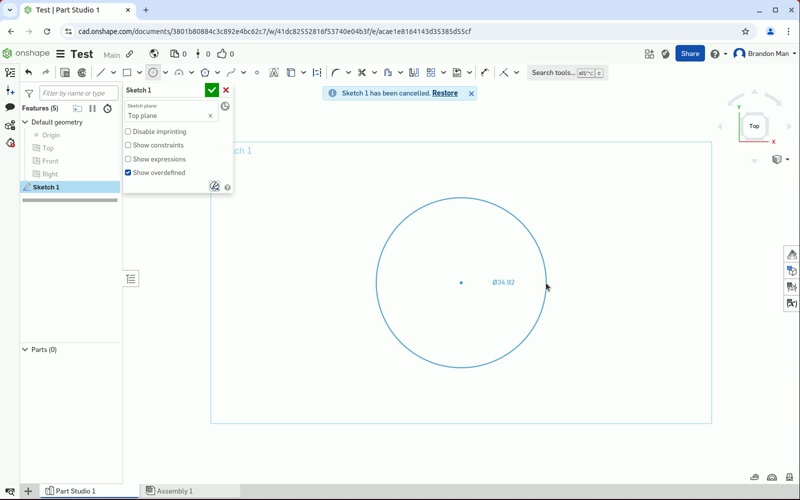
key(c)
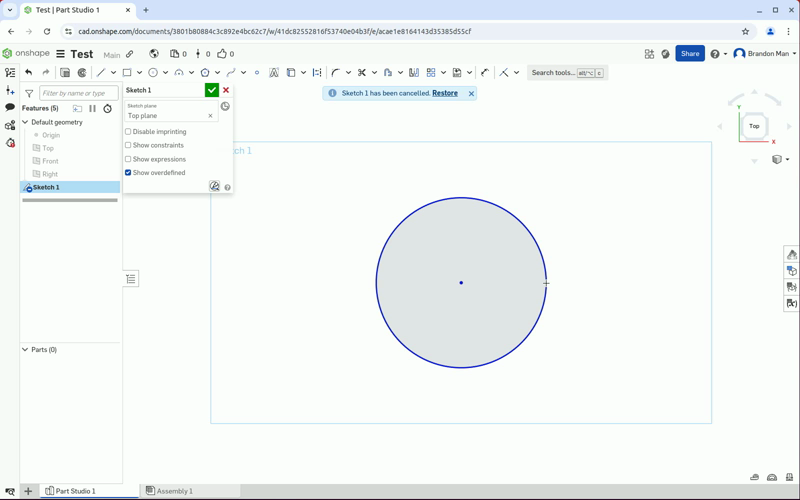
key_down(shift)
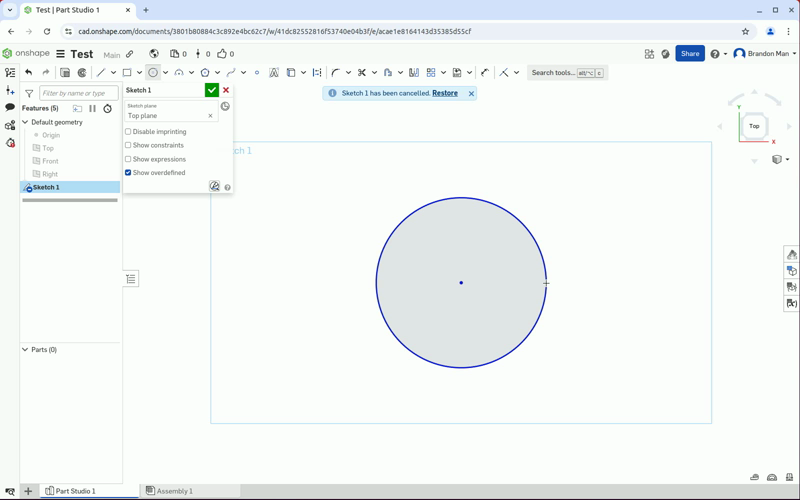
mouse_move(461, 282)
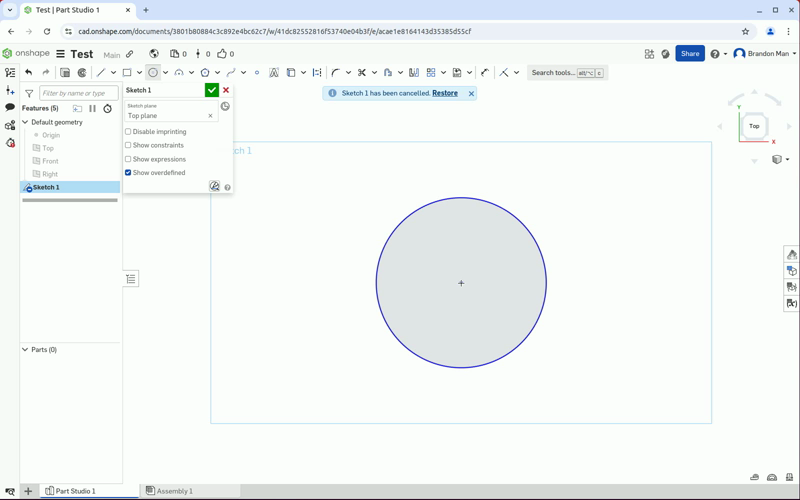
click(461, 282)
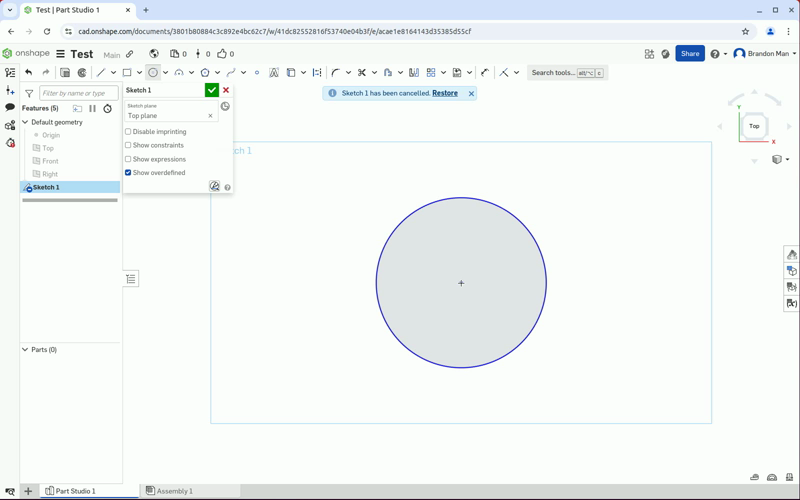
key_up(shift)
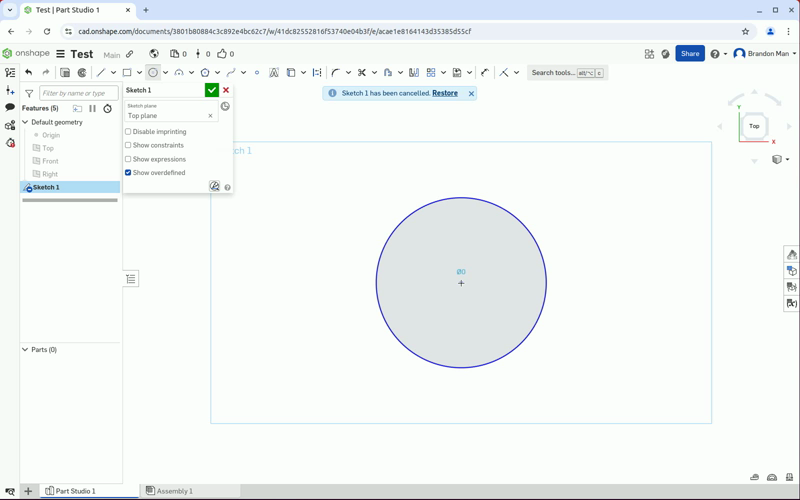
mouse_move(484, 282)
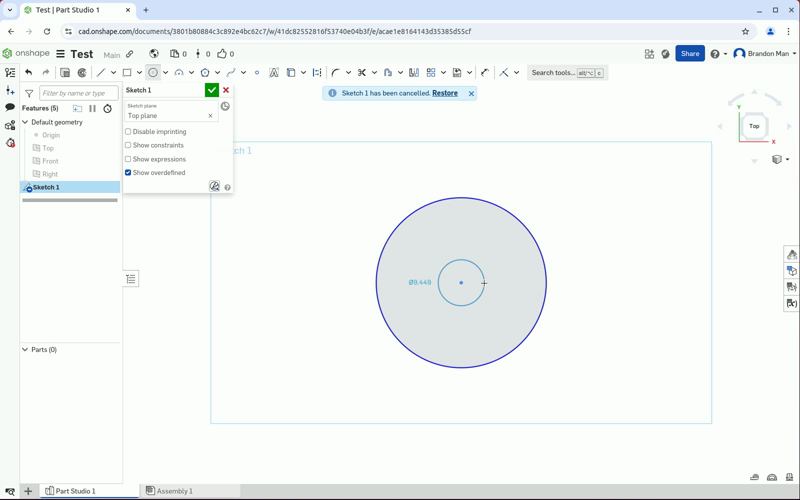
click(484, 282)
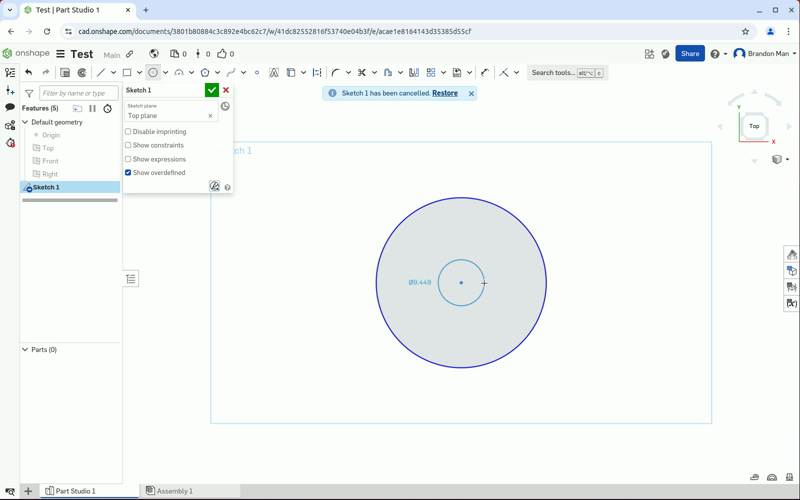
key(esc)
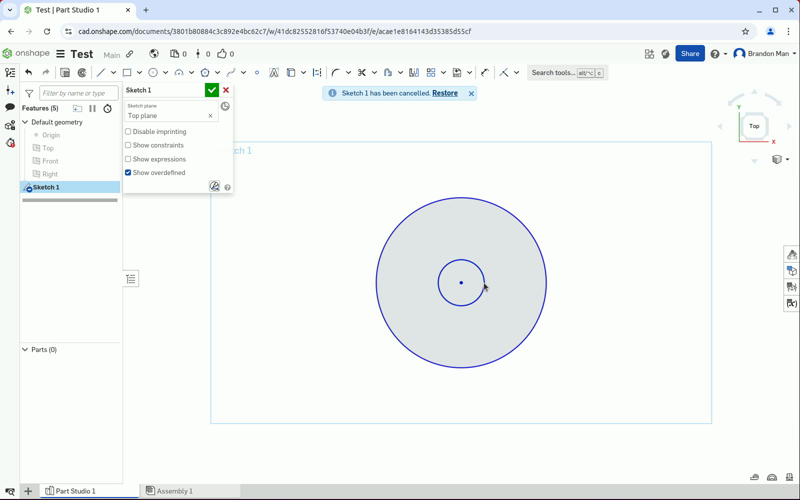
mouse_move(497, 241)
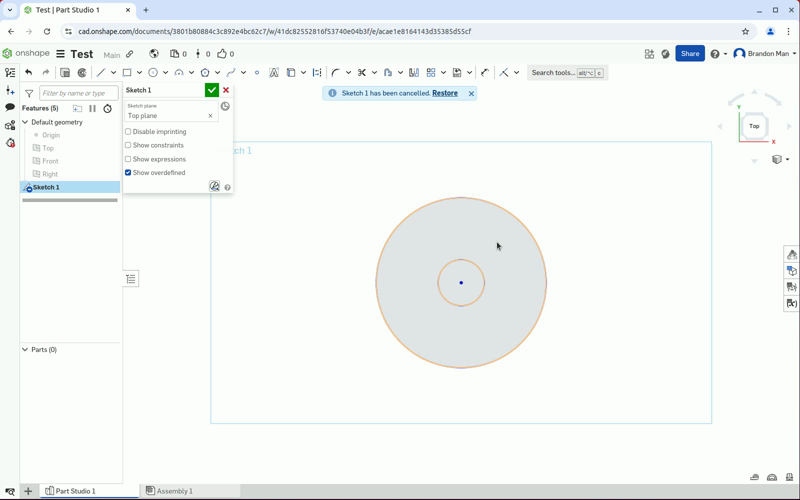
click(497, 241)
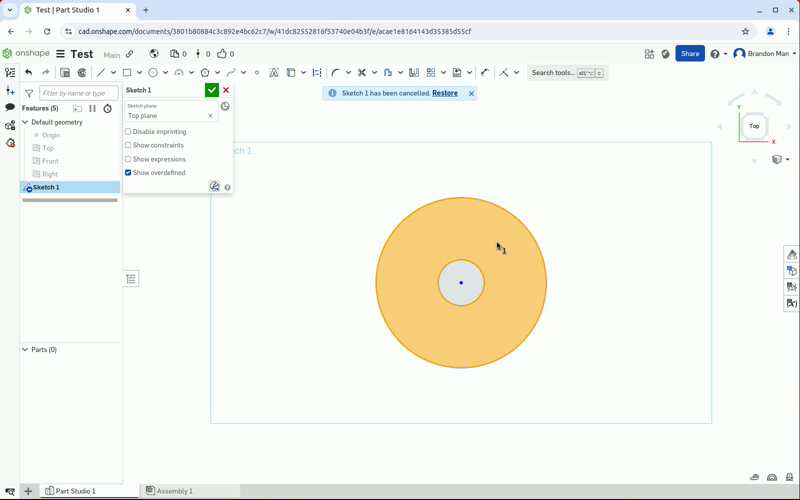
mouse_move(73, 352)
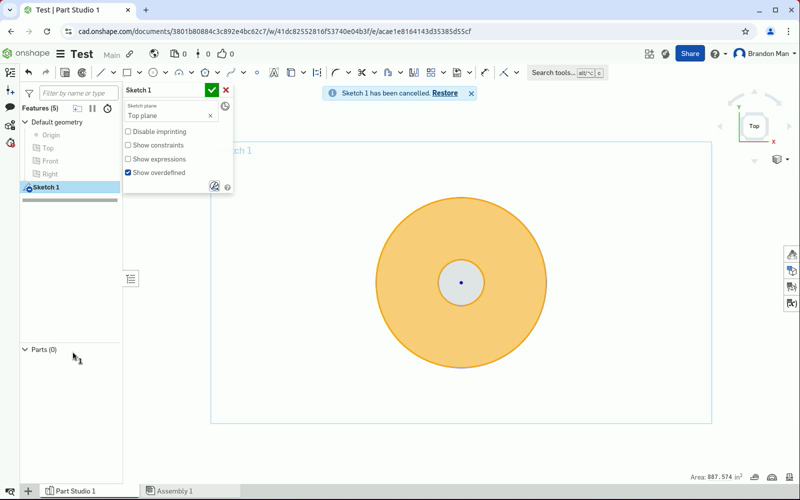
key(shift+y)
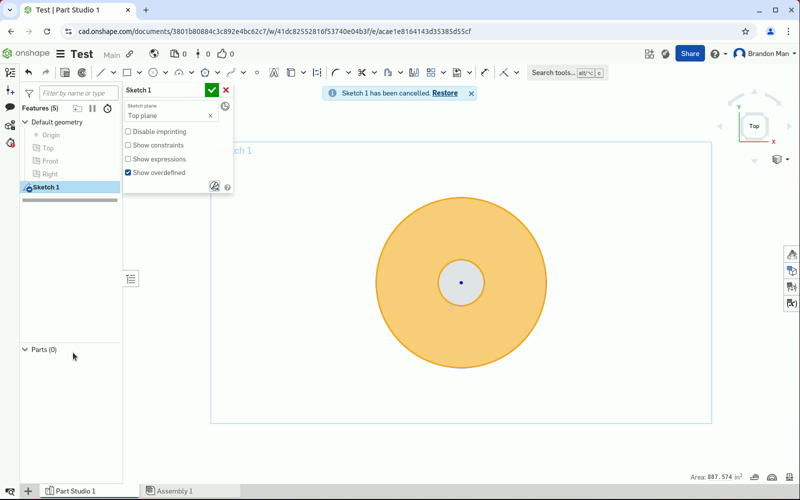
key(shift+e)
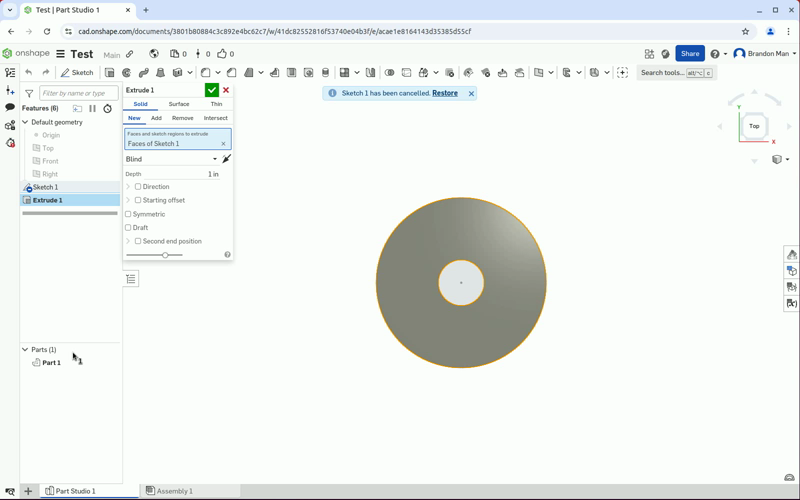
mouse_move(143, 106)
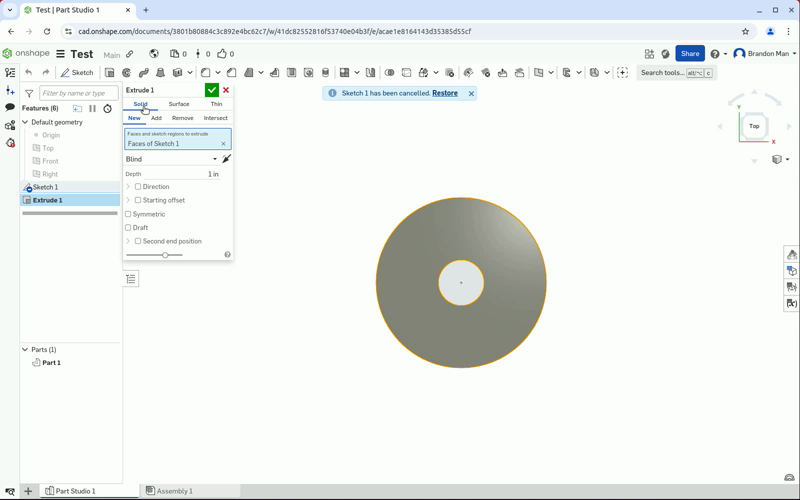
click(143, 106)
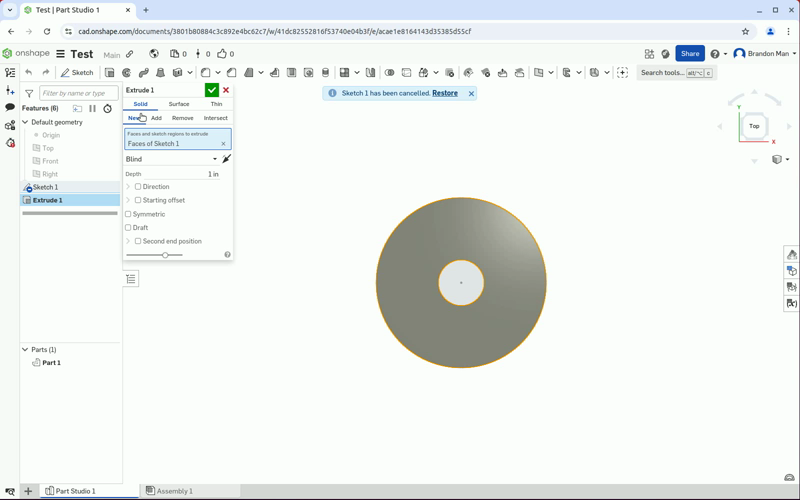
mouse_move(137, 120)
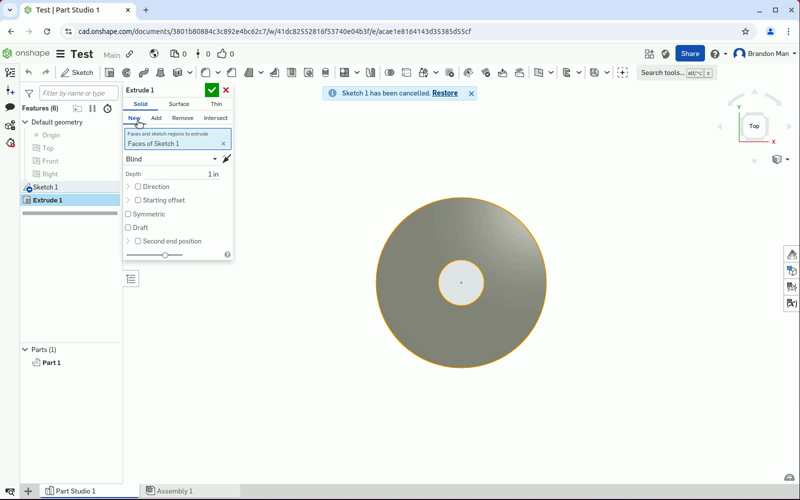
click(137, 120)
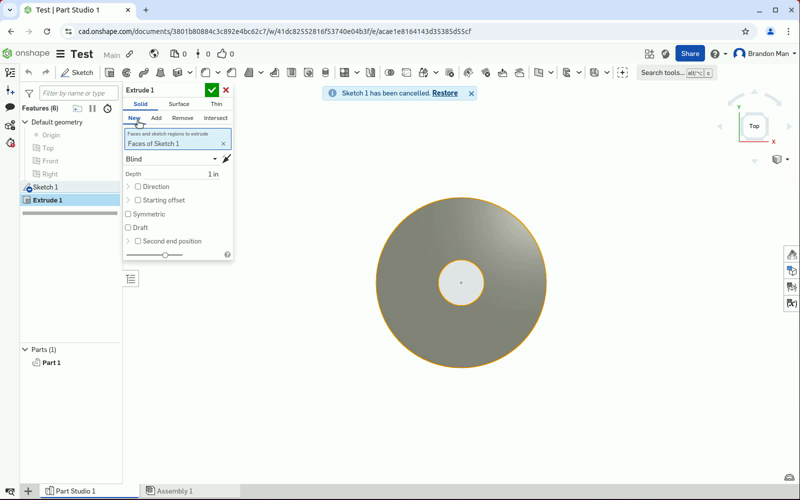
key(tab, 4)
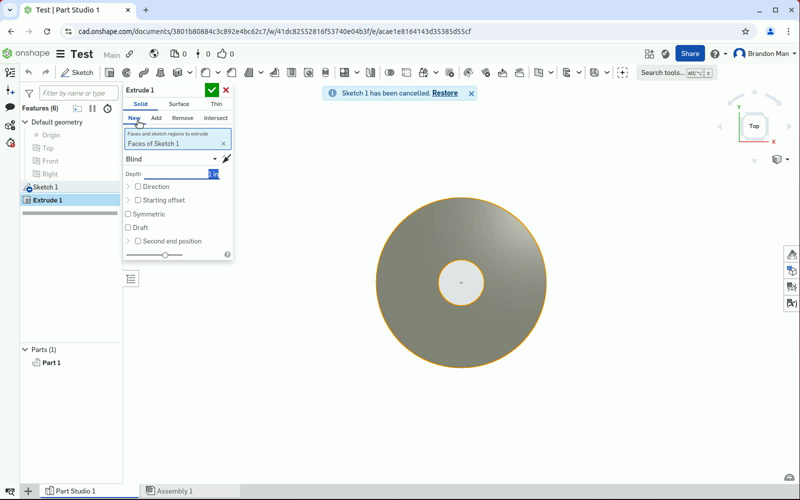
text(5.777)
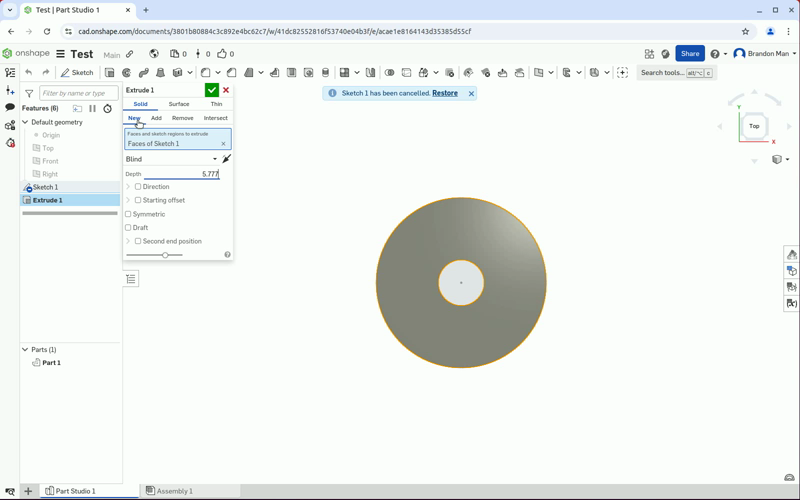
key(enter)
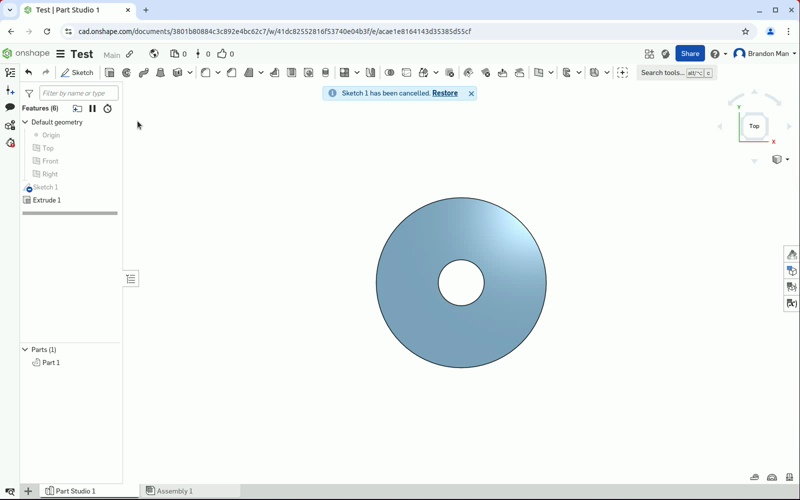
key(shift+h)
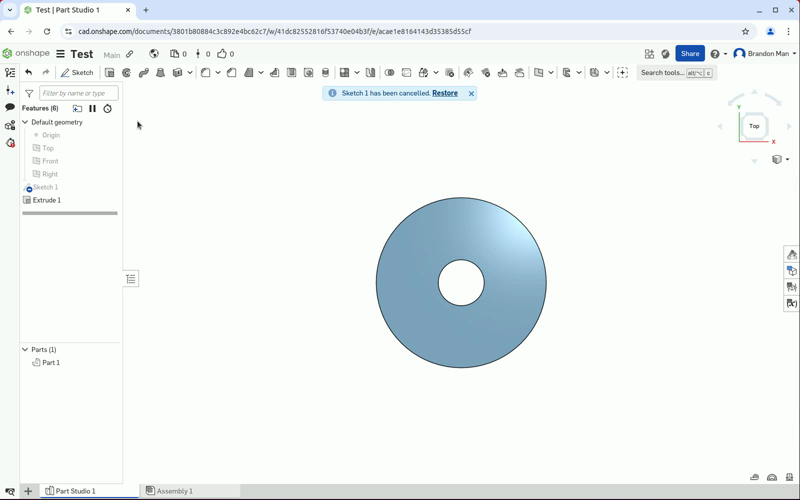
key(shift+h)
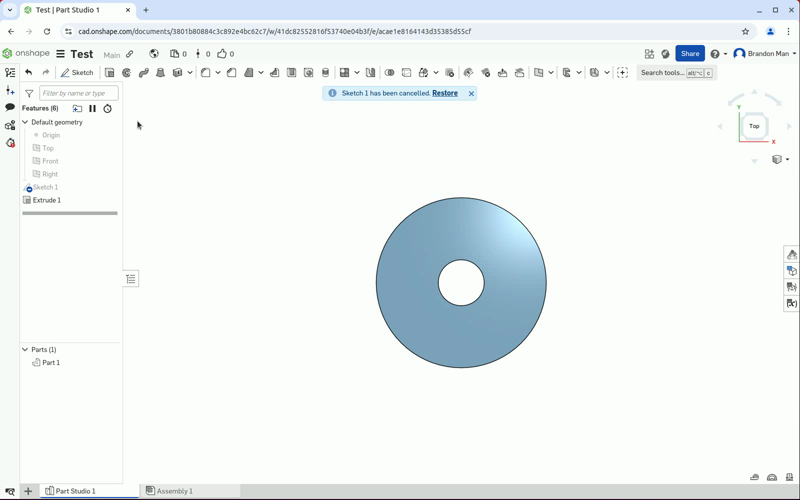
mouse_move(73, 189)
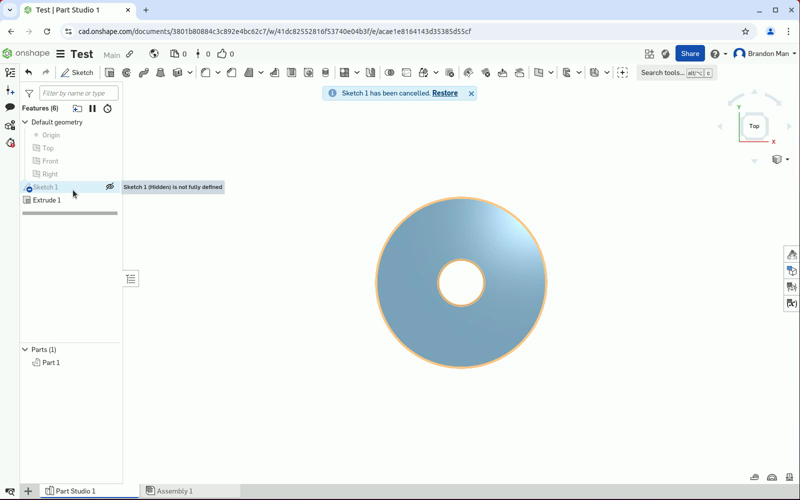
click(73, 189)
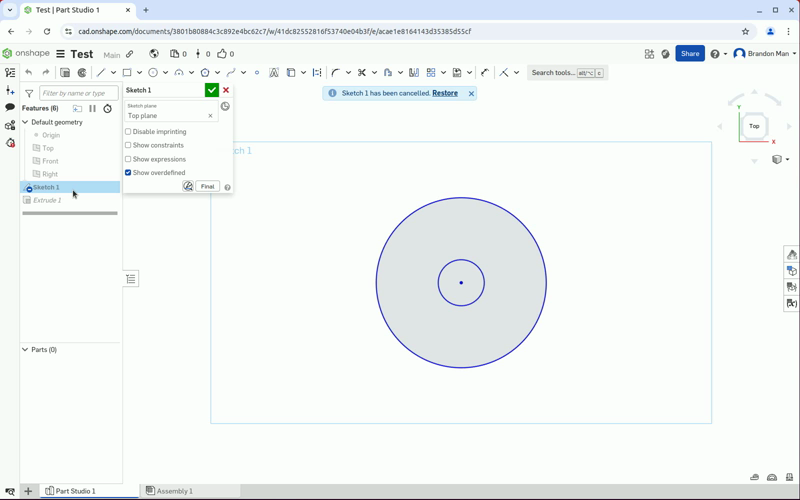
mouse_move(229, 92)
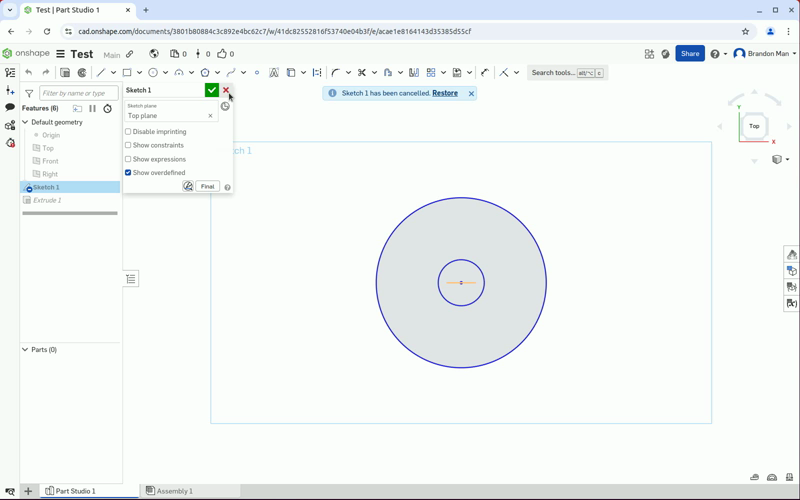
click(229, 92)
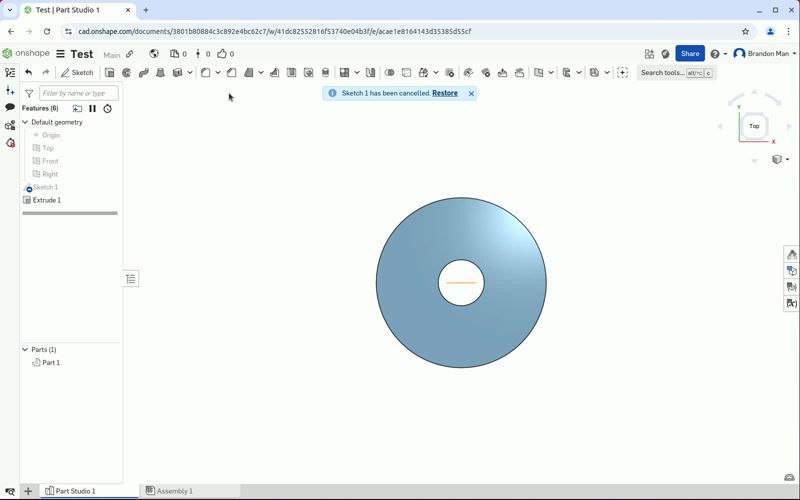
mouse_move(541, 75)
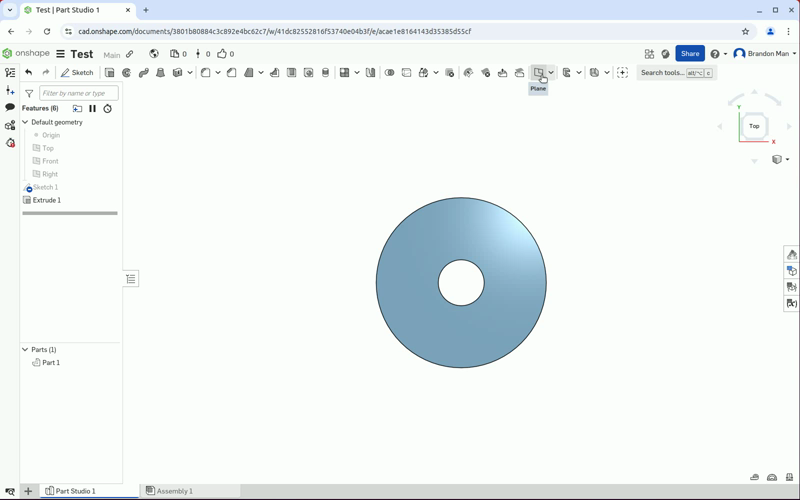
click(541, 75)
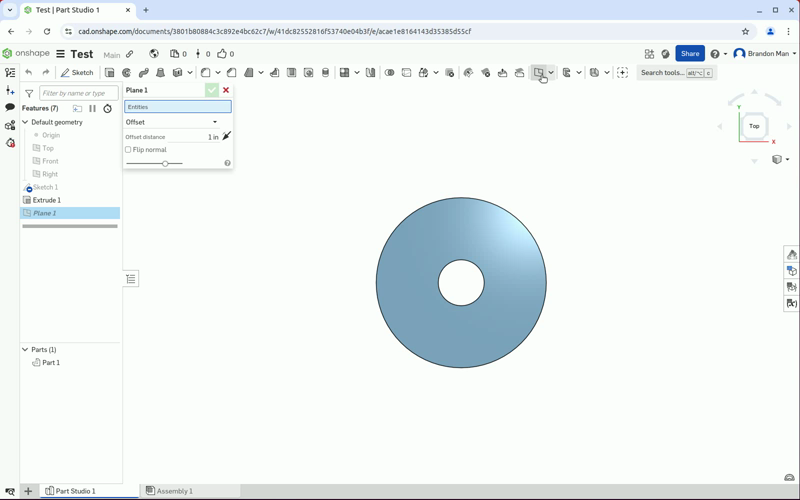
mouse_move(73, 150)
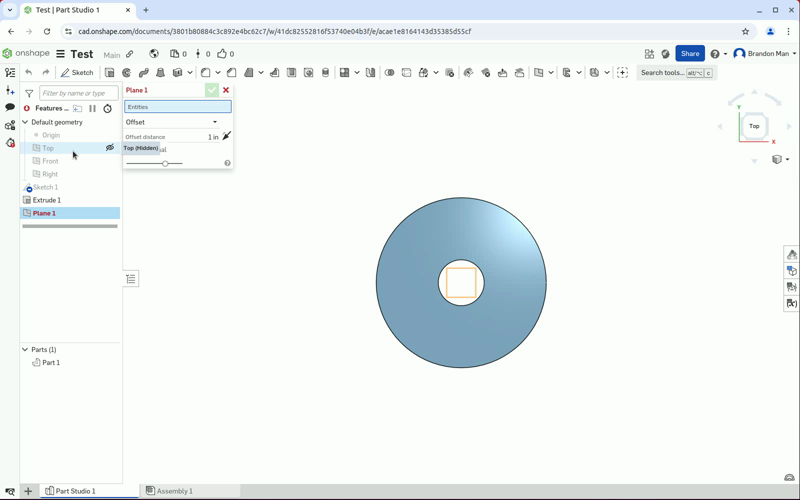
click(73, 150)
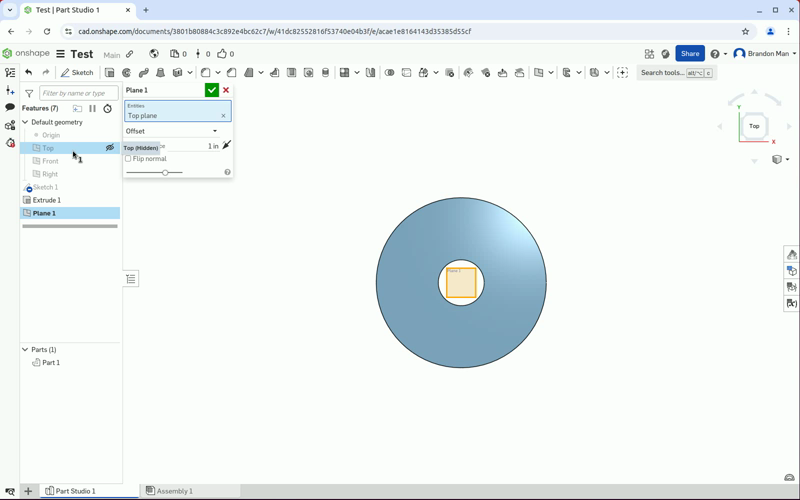
key(tab, 2)
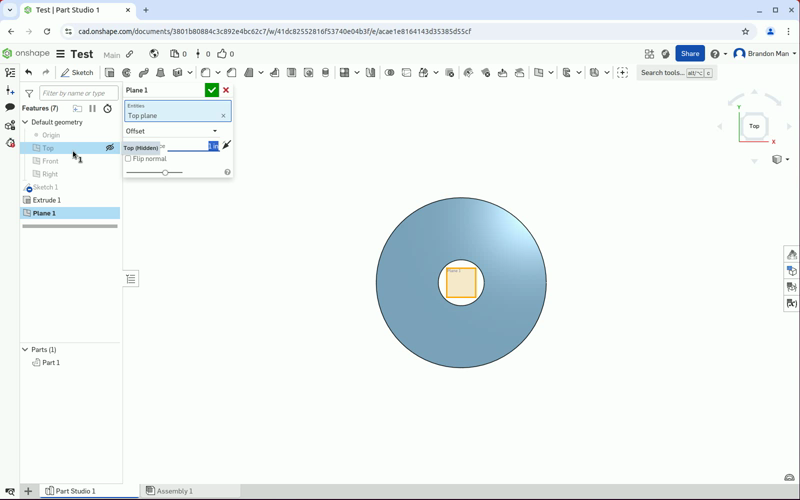
text(5.792)
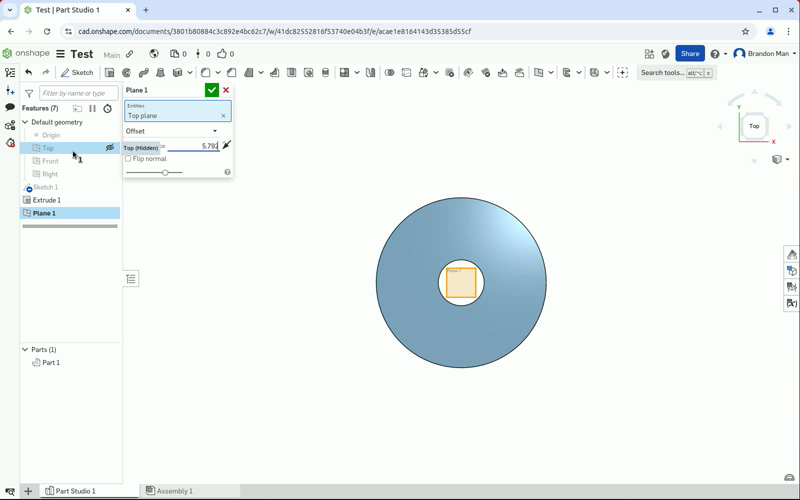
key(enter, 2)
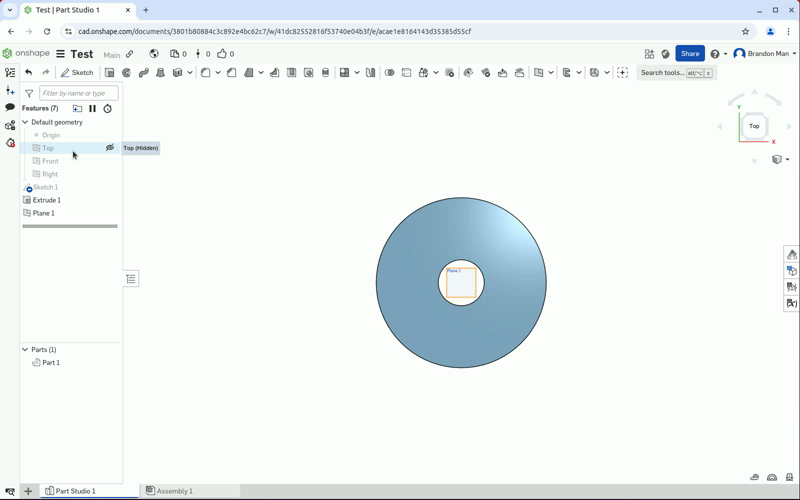
key(shift+s)
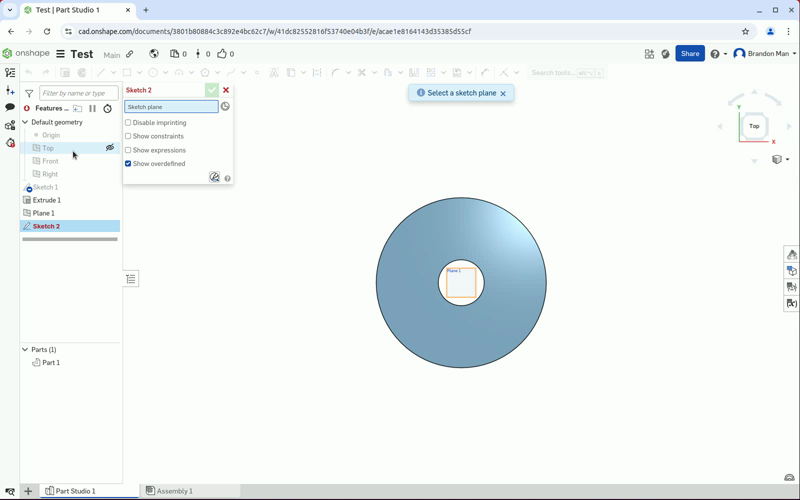
mouse_move(73, 215)
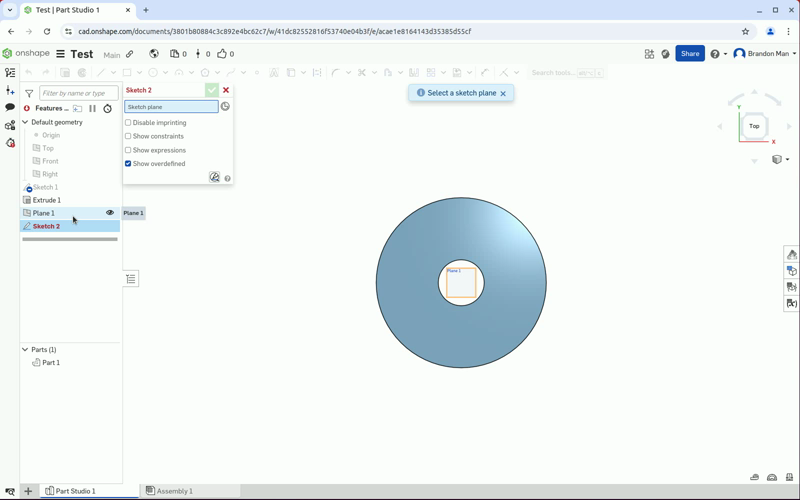
click(73, 215)
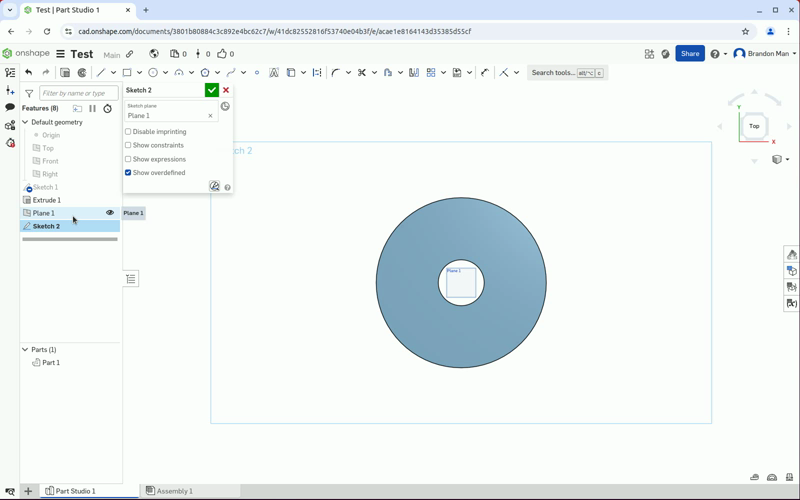
mouse_move(73, 352)
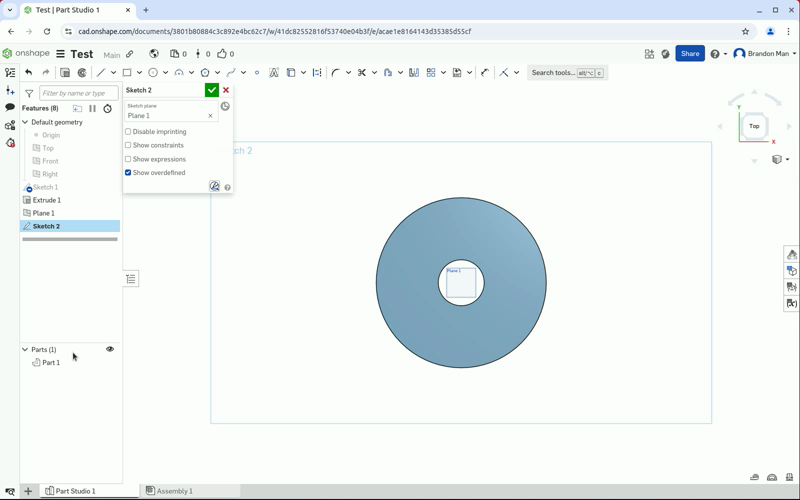
key(y)
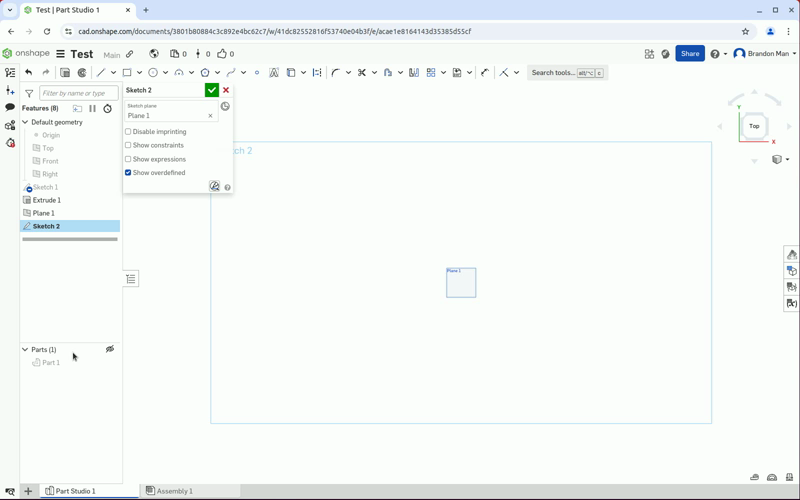
key(c)
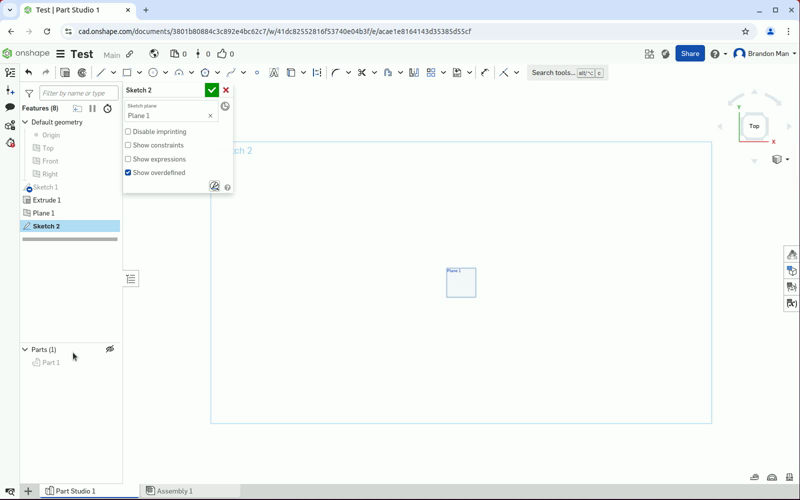
key_down(shift)
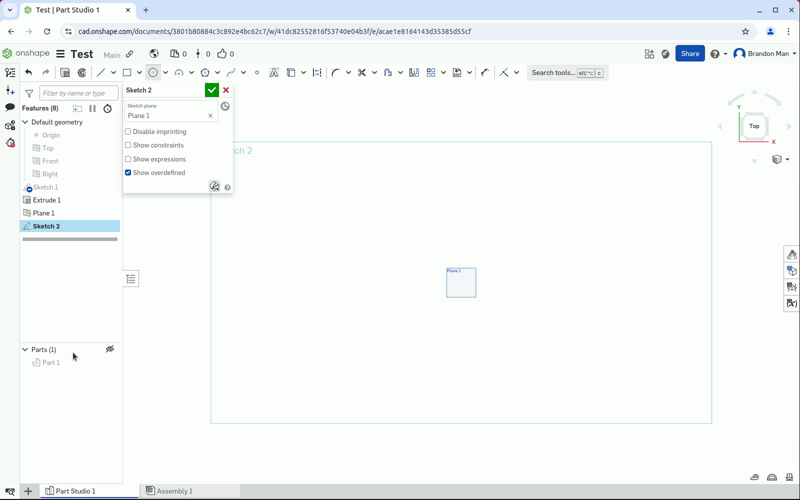
mouse_move(460, 282)
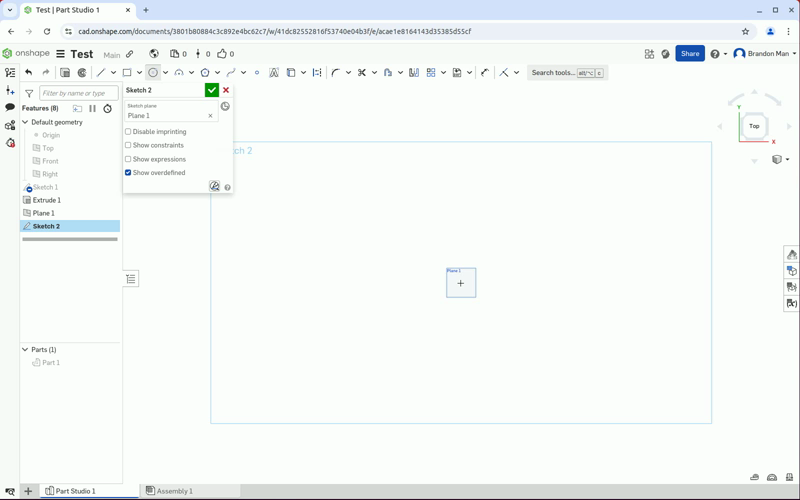
click(460, 282)
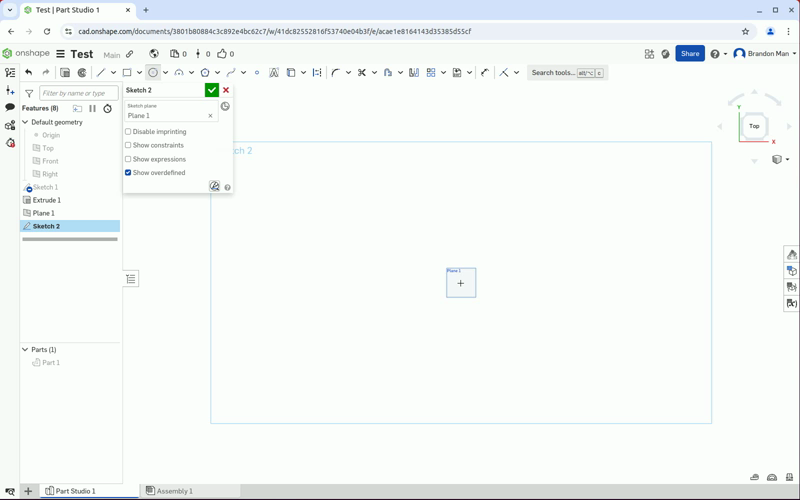
key_up(shift)
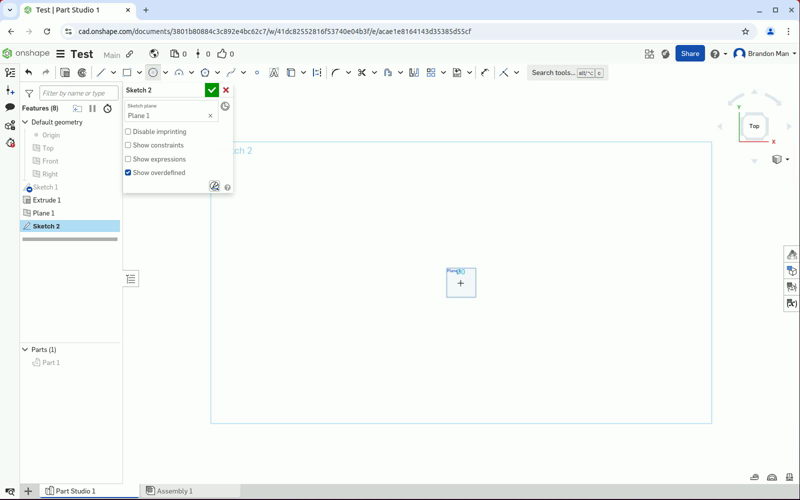
mouse_move(535, 282)
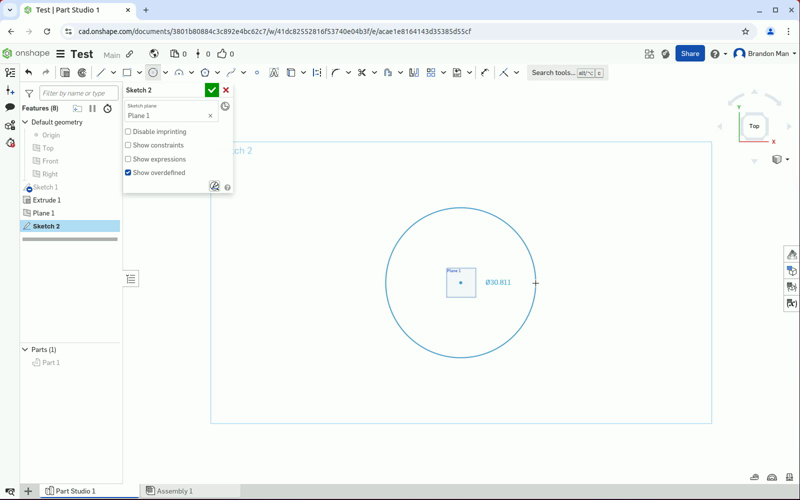
click(535, 282)
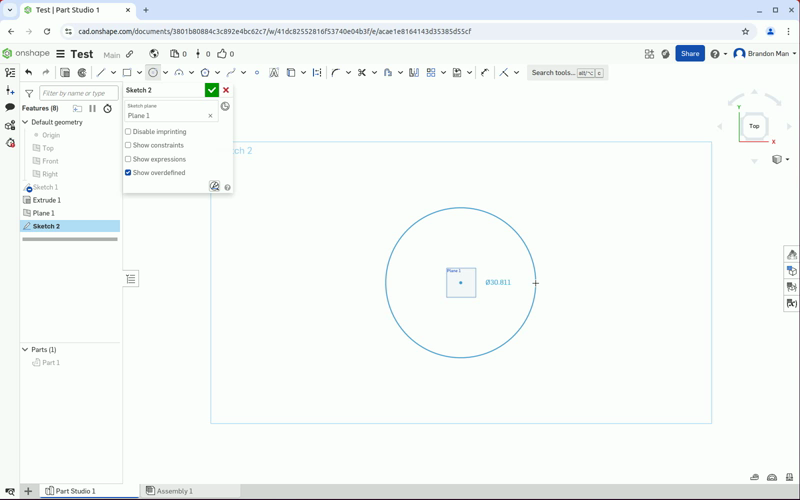
key(esc)
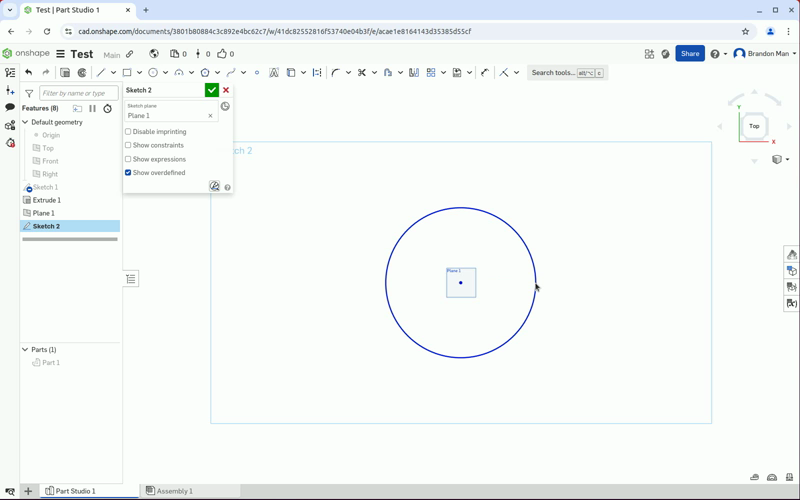
key(c)
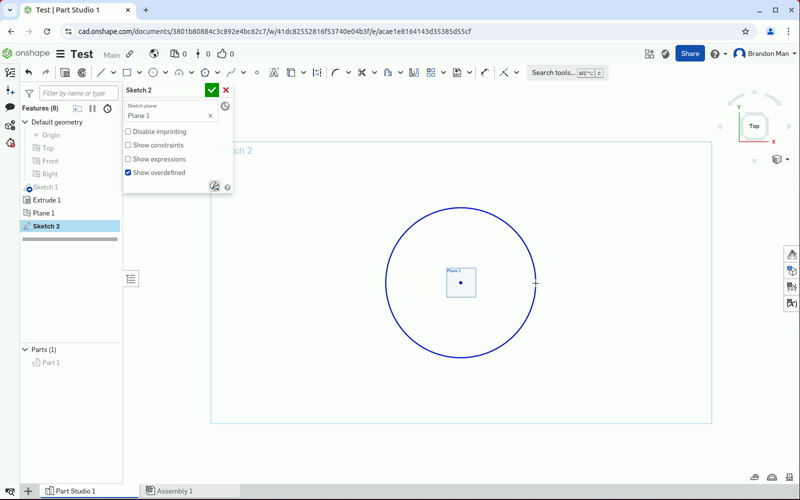
key_down(shift)
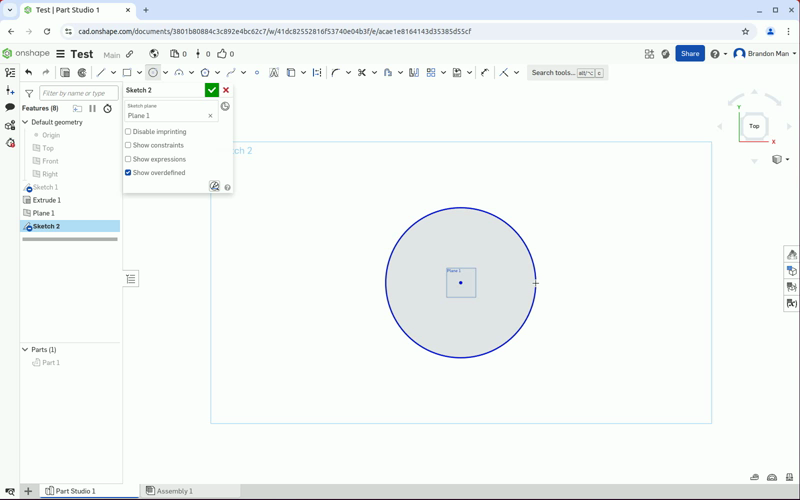
mouse_move(460, 282)
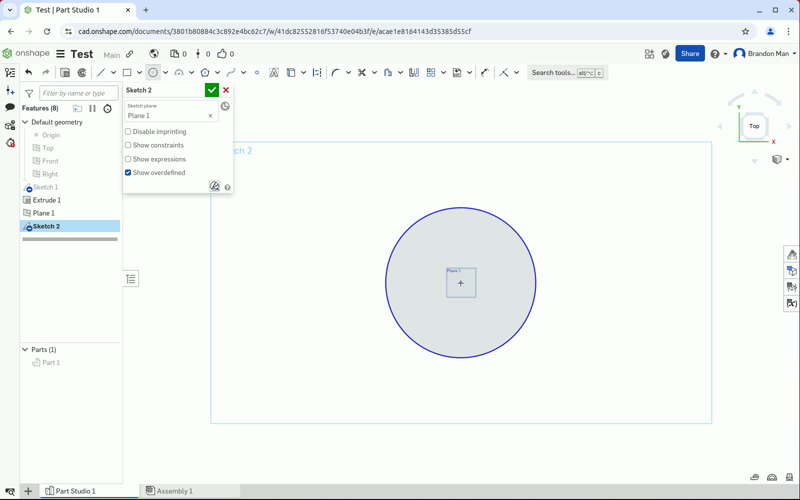
click(460, 282)
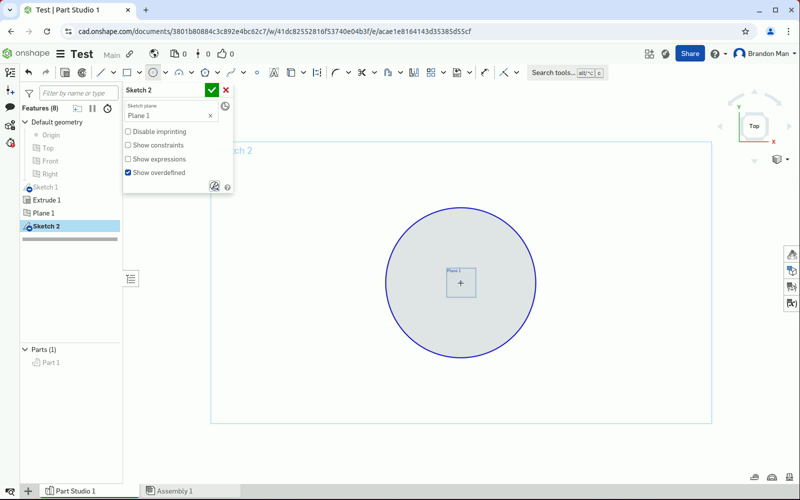
key_up(shift)
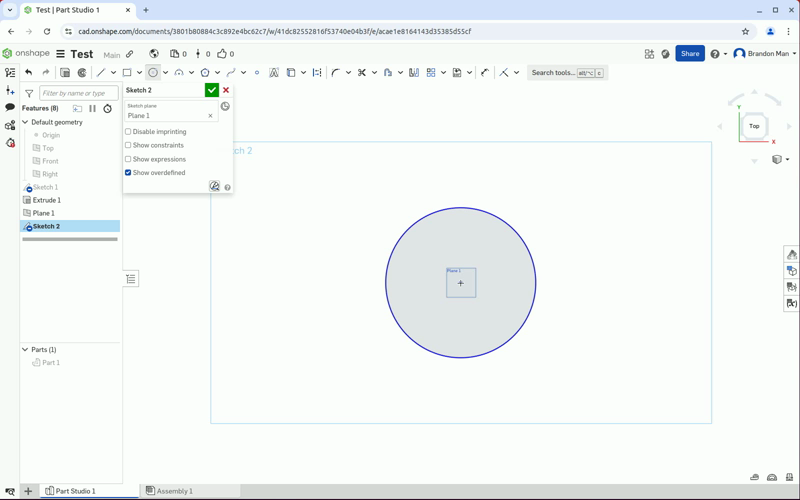
mouse_move(484, 282)
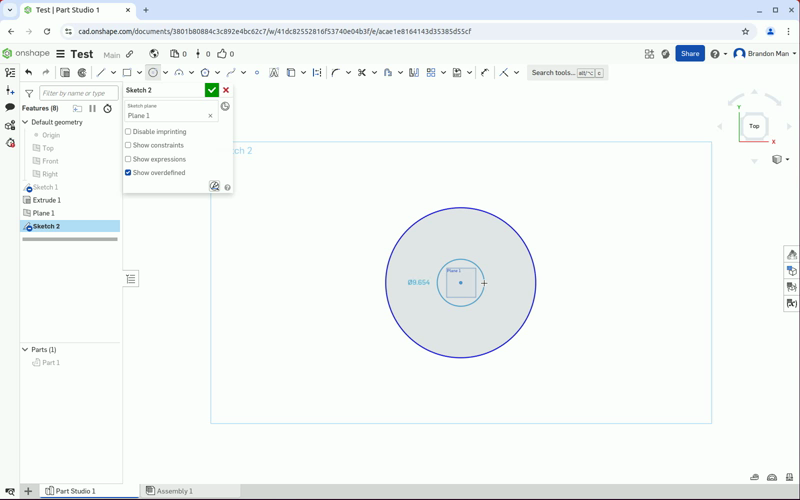
click(484, 282)
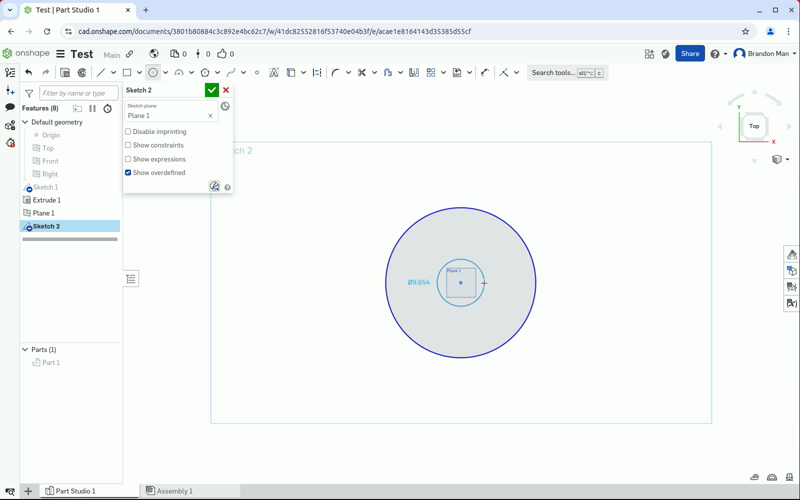
key(esc)
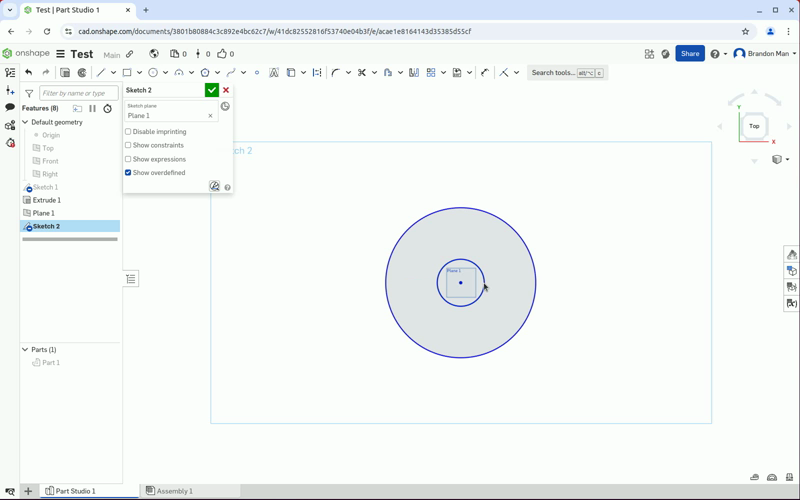
mouse_move(475, 236)
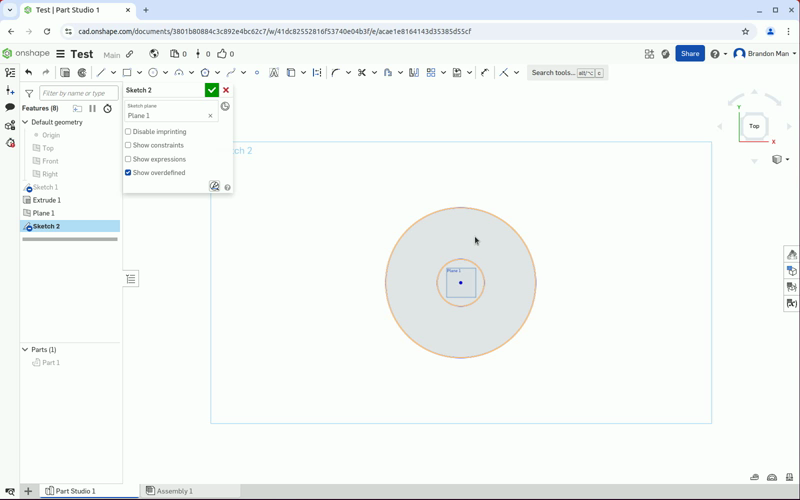
click(475, 236)
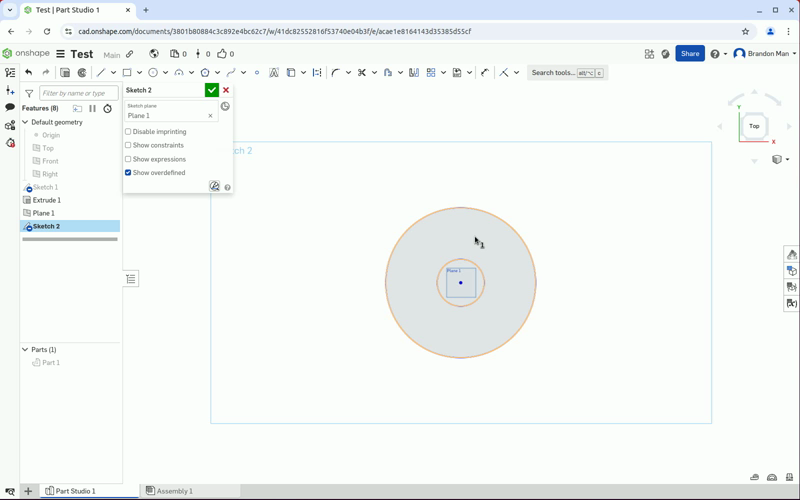
mouse_move(73, 352)
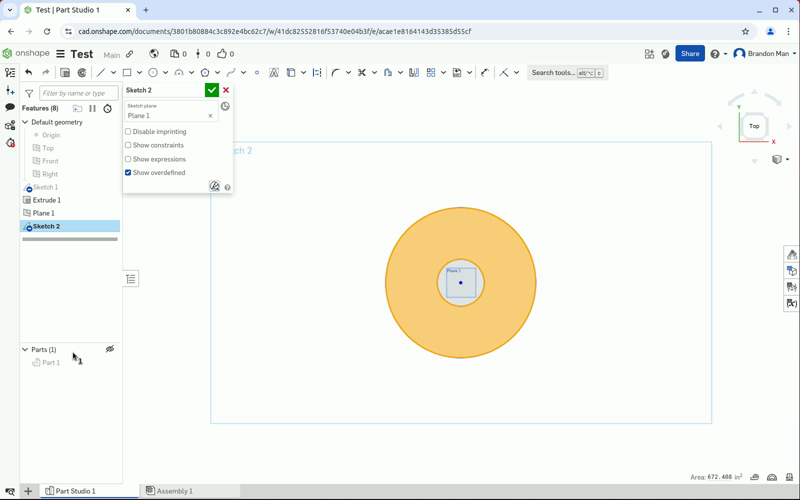
key(shift+y)
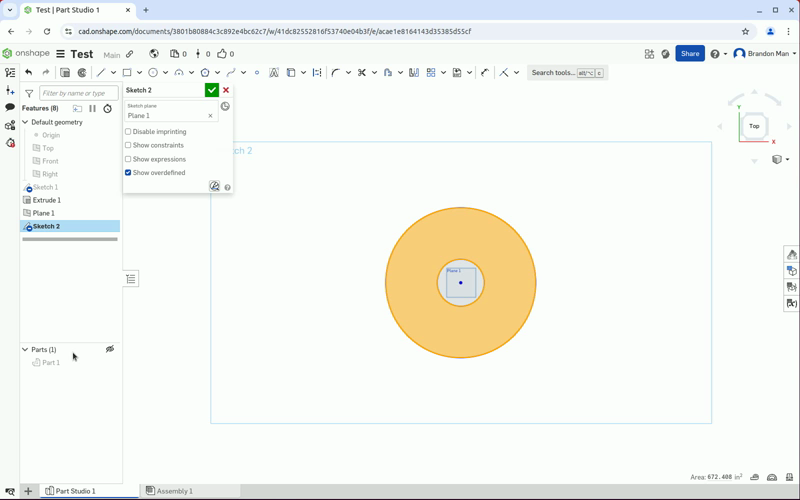
key(shift+e)
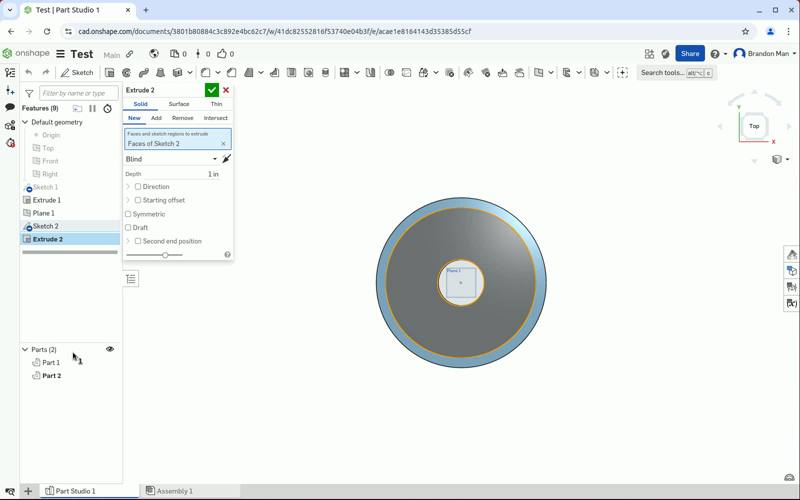
mouse_move(143, 106)
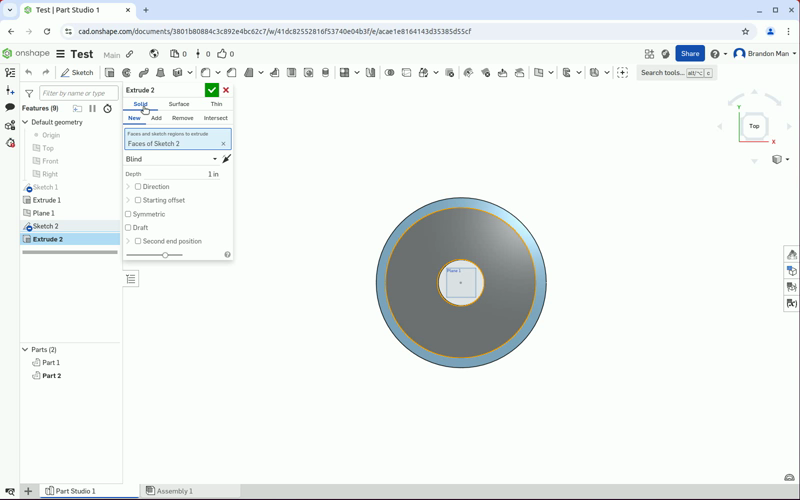
click(143, 106)
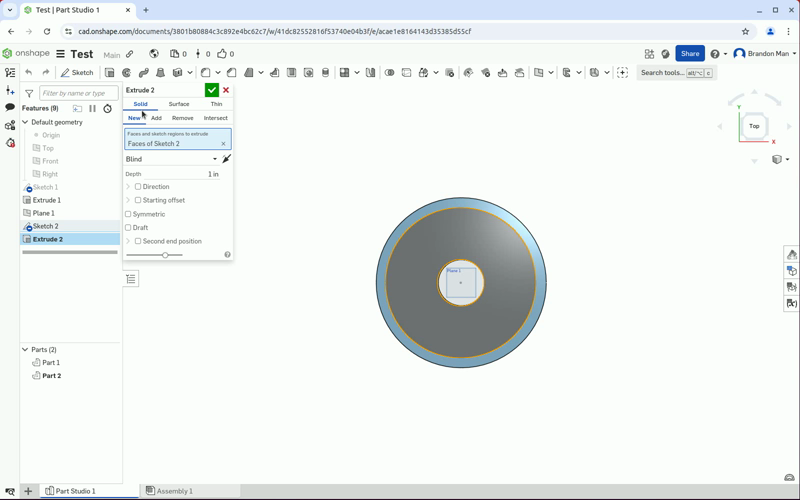
mouse_move(137, 120)
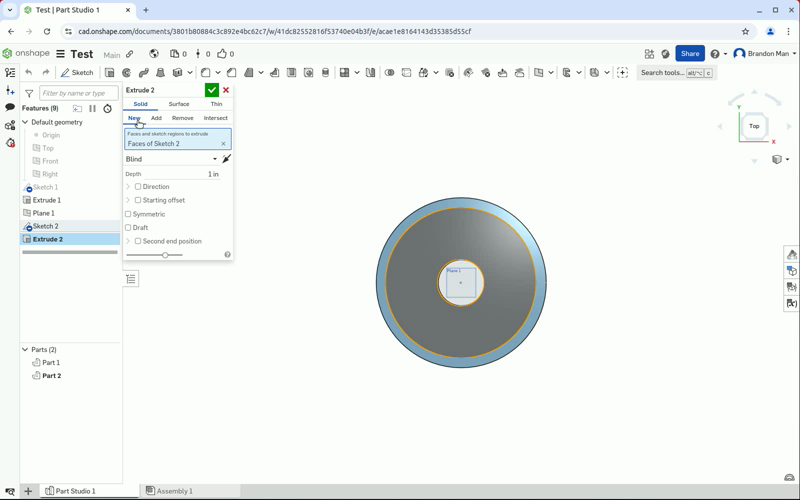
click(137, 120)
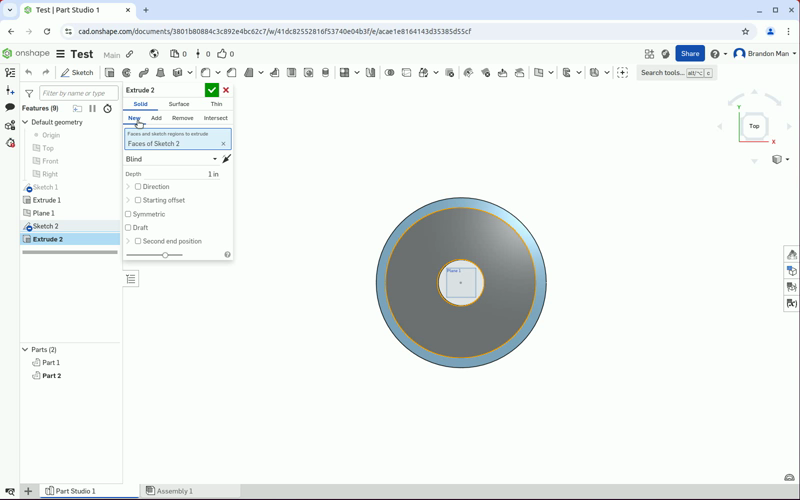
key(tab, 4)
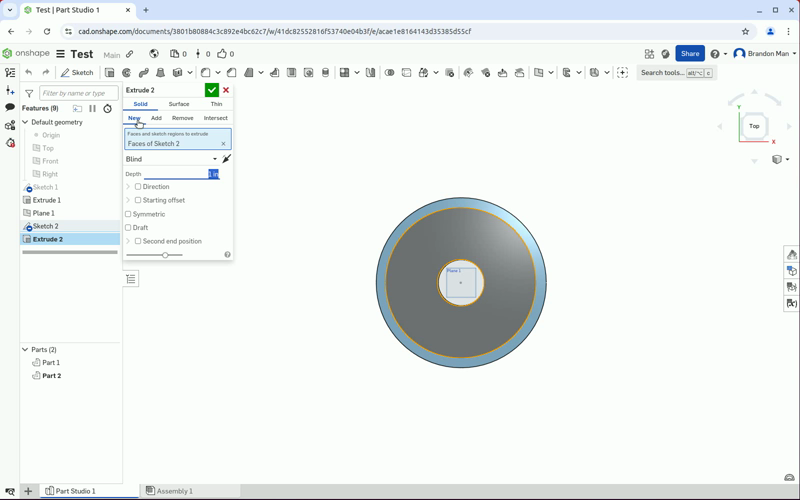
text(17.331)
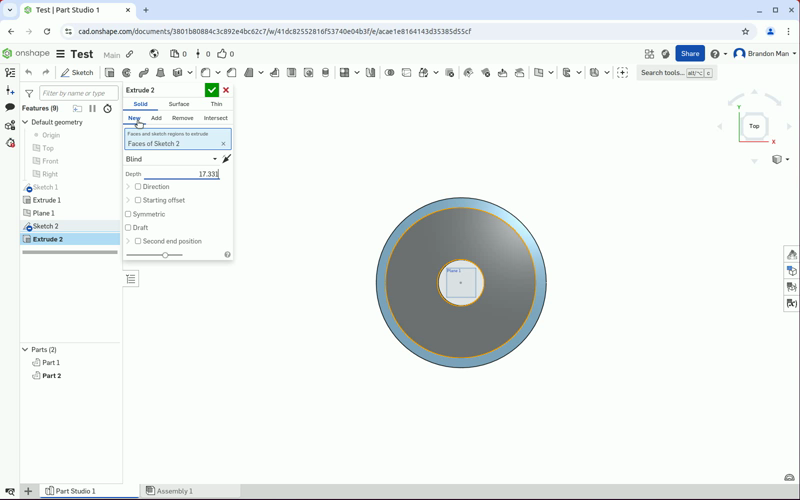
key(enter)
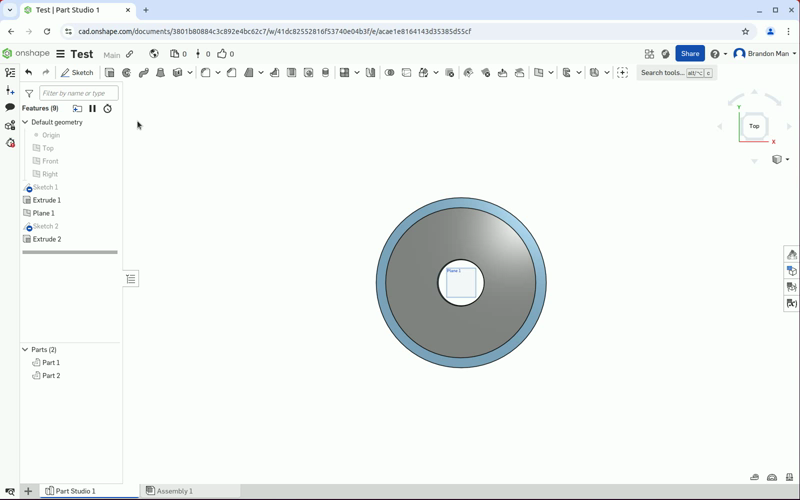
key(shift+h)
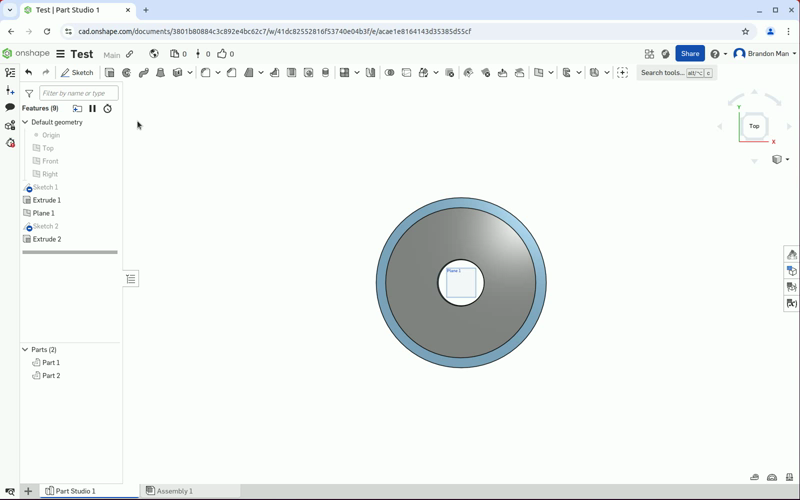
key(shift+h)
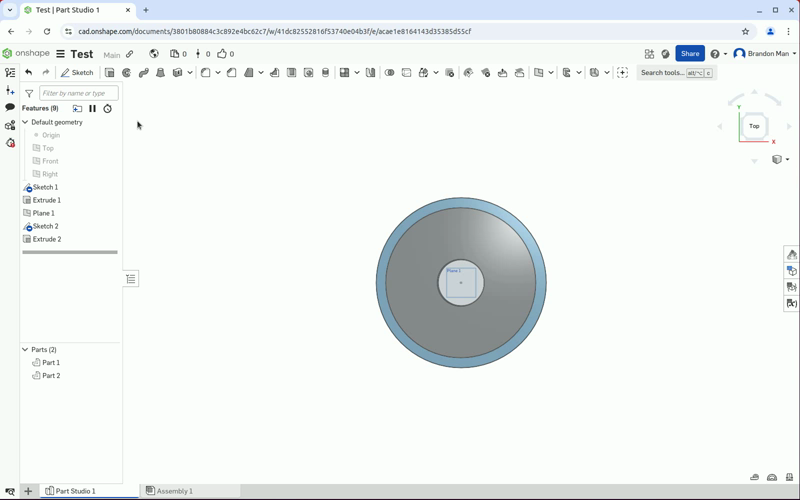
key(shift+7)
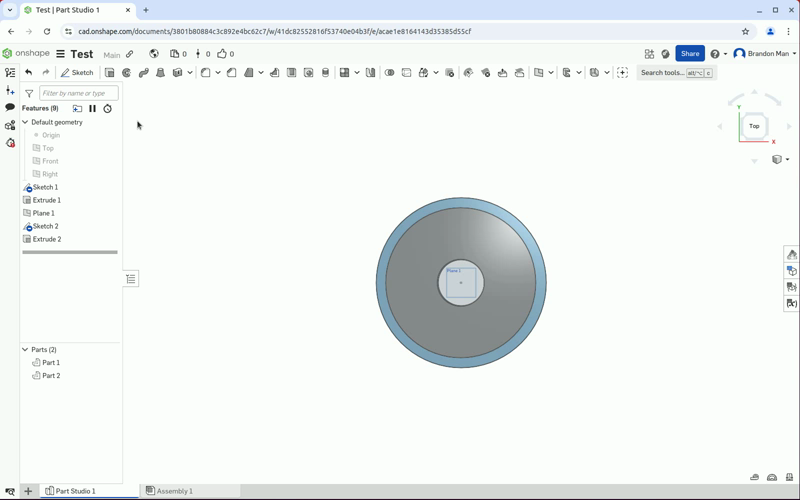
key(up, 3)
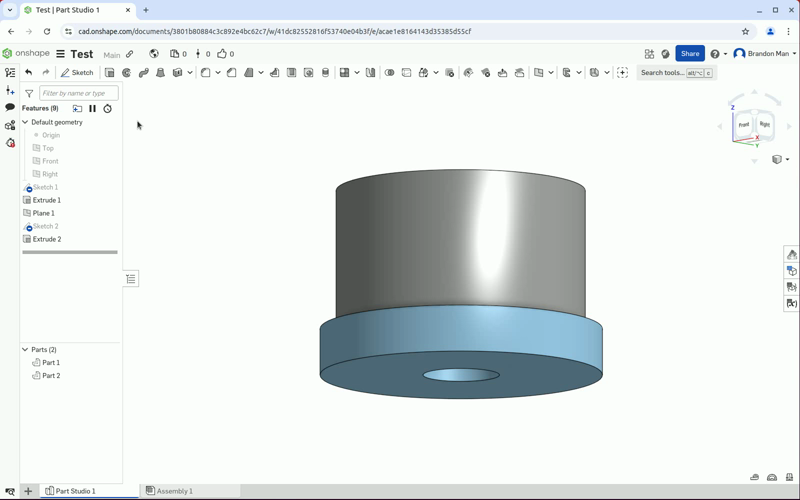
key(left, 3)
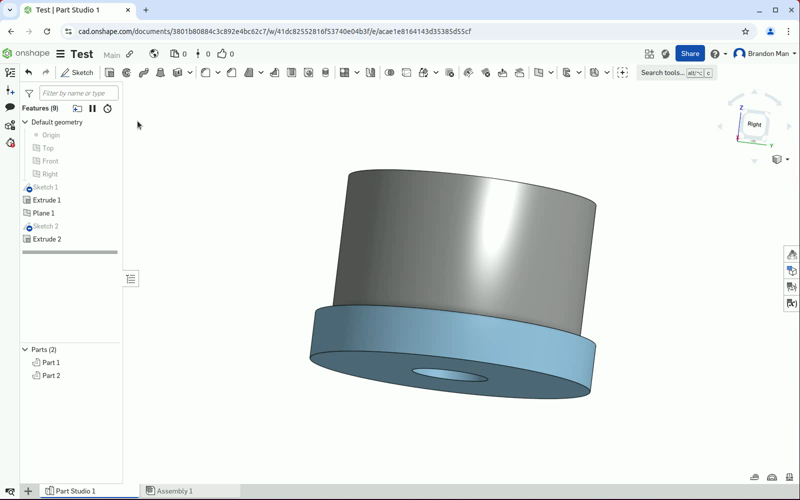
key(right, 3)
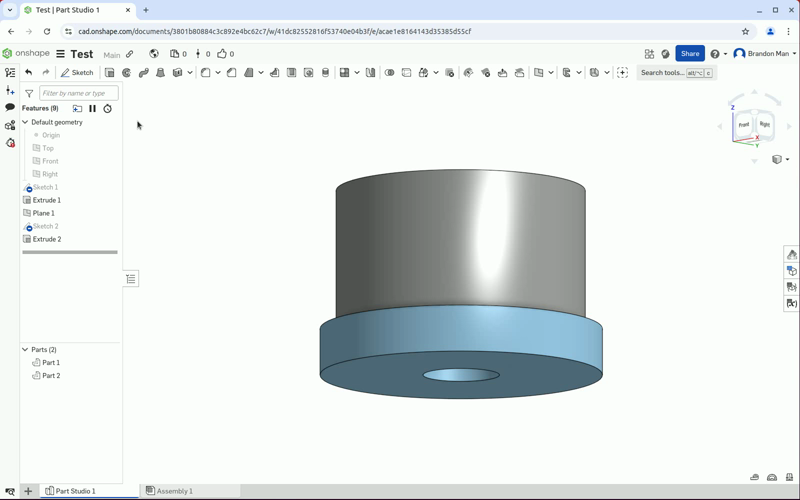
key(down, 3)
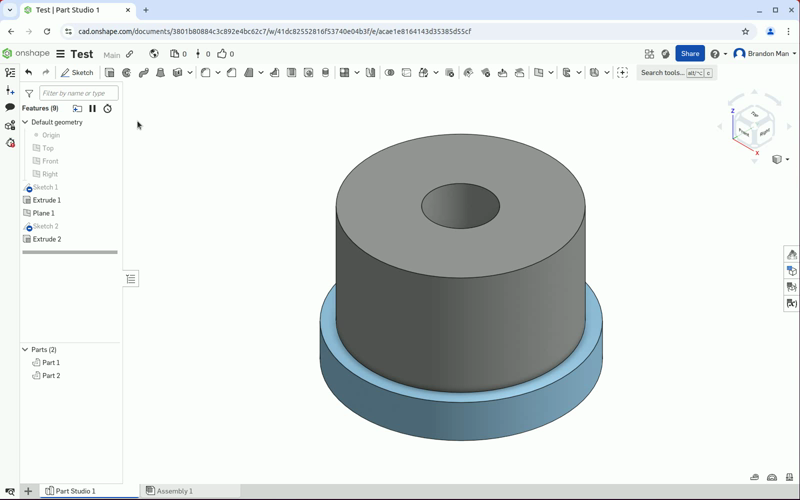
mouse_move(73, 189)
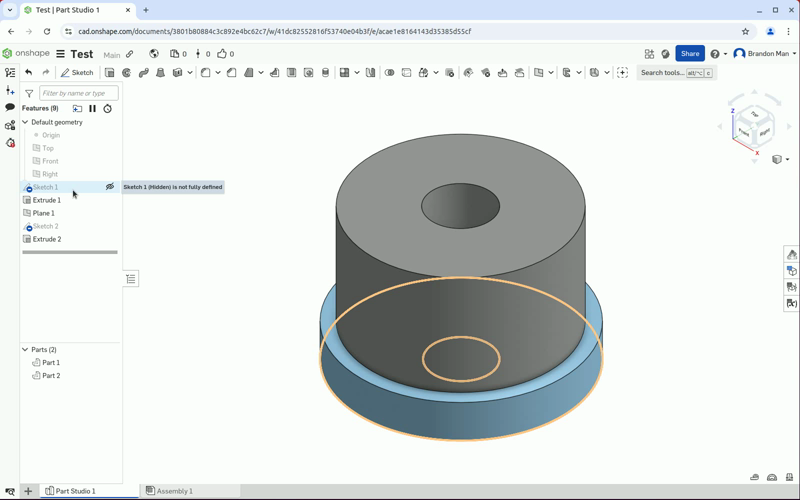
click(73, 189)